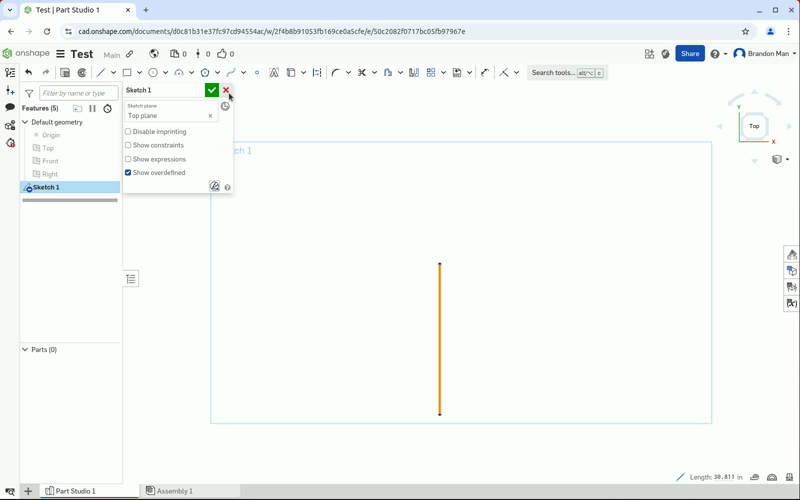
key(shift+h)
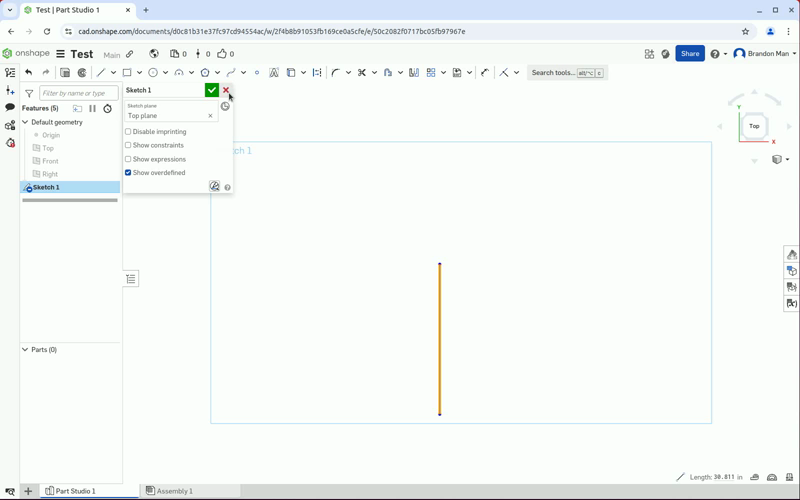
key(shift+s)
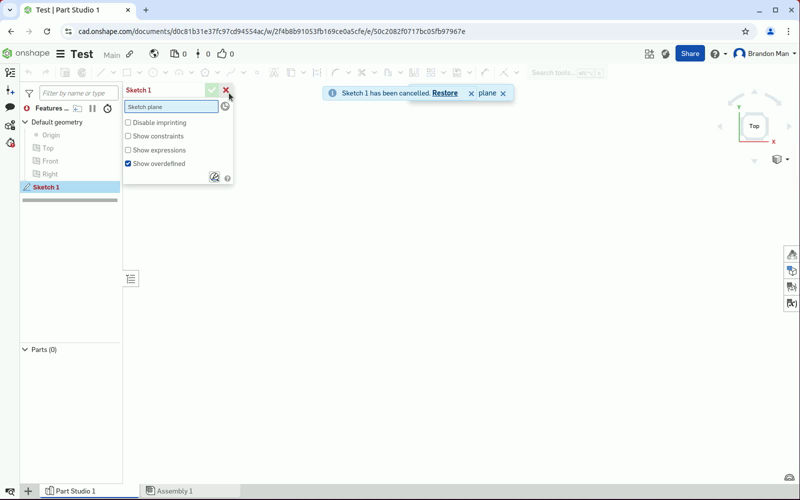
mouse_move(73, 150)
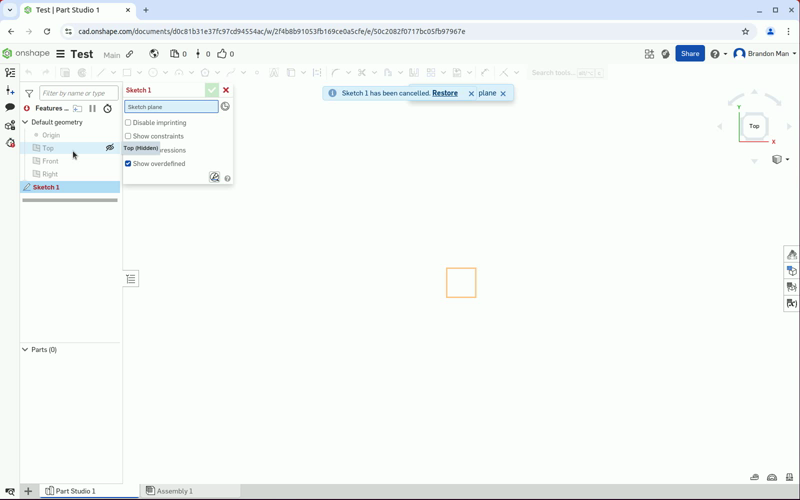
click(73, 150)
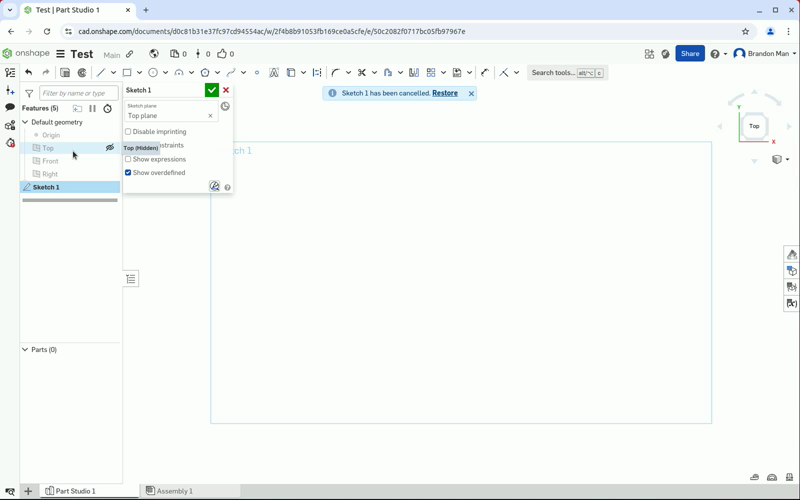
mouse_move(73, 352)
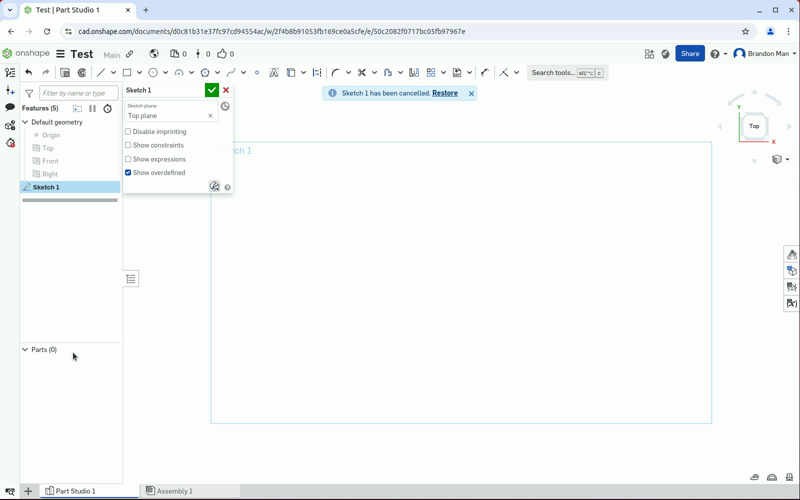
key(y)
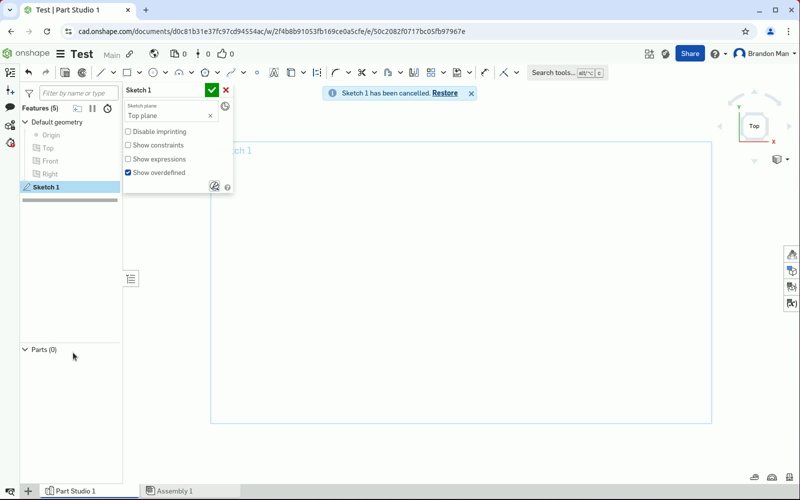
key(l)
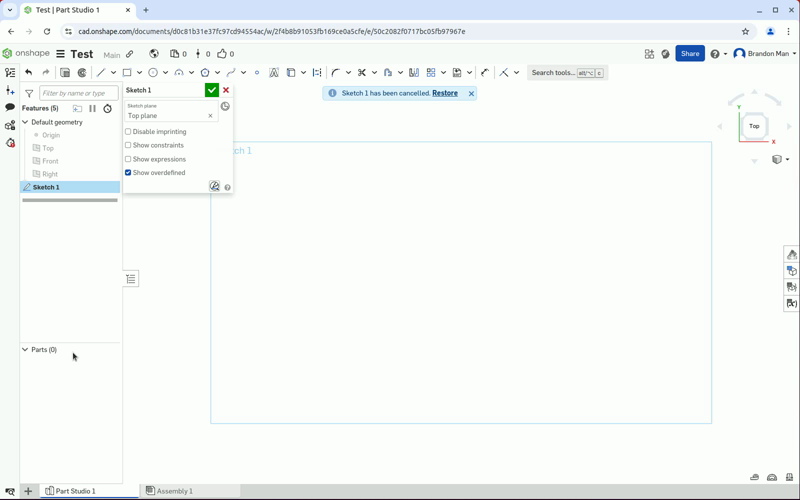
key_down(shift)
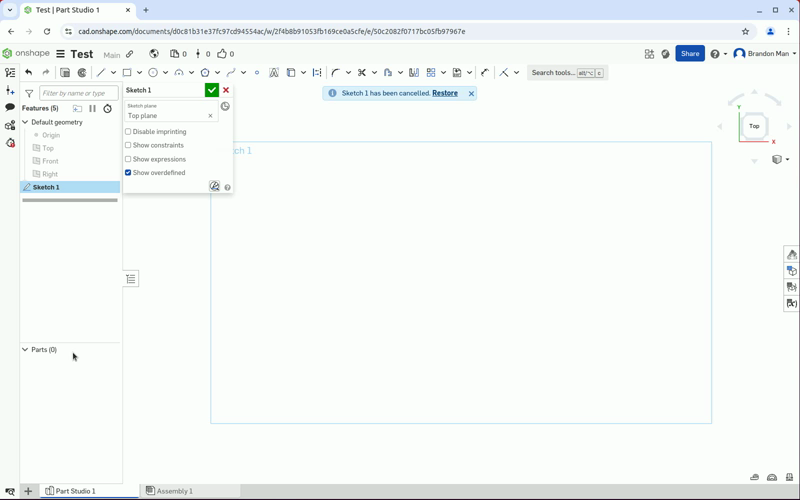
mouse_move(356, 352)
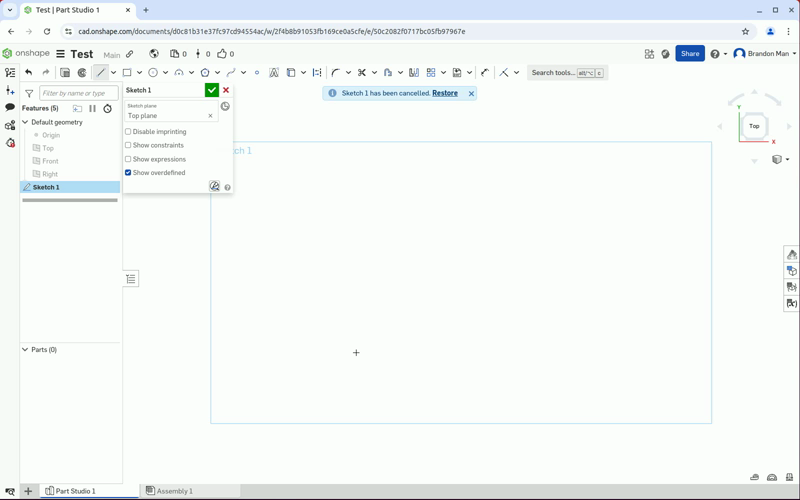
click(356, 352)
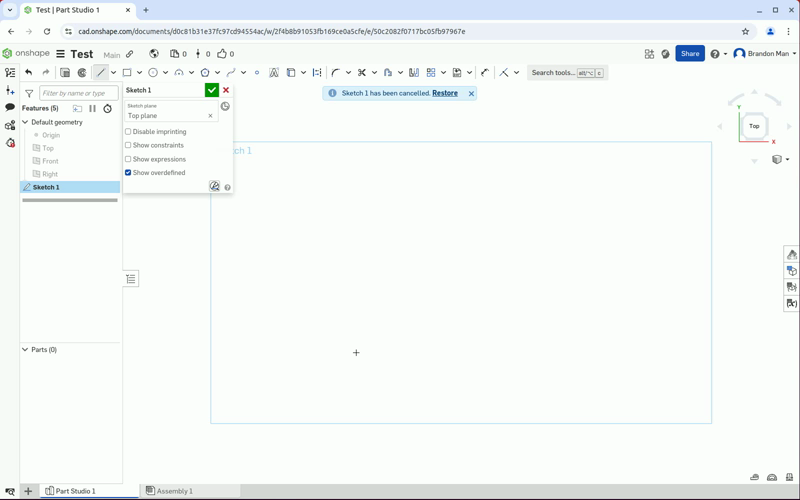
key_up(shift)
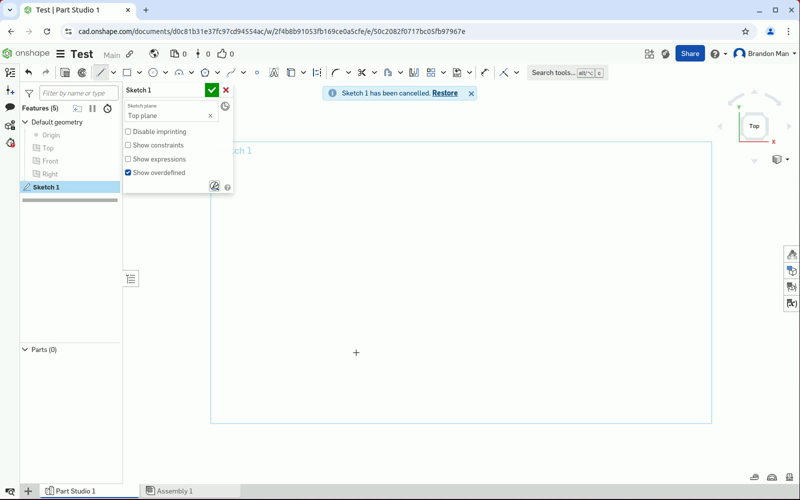
key_down(shift)
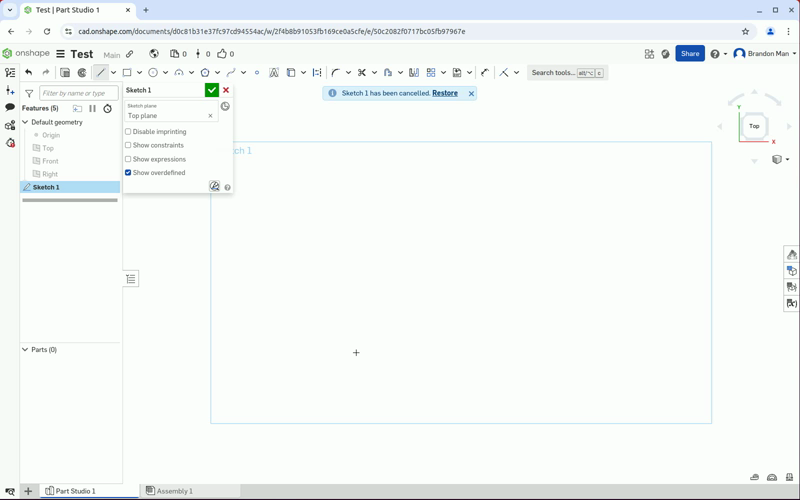
mouse_move(572, 352)
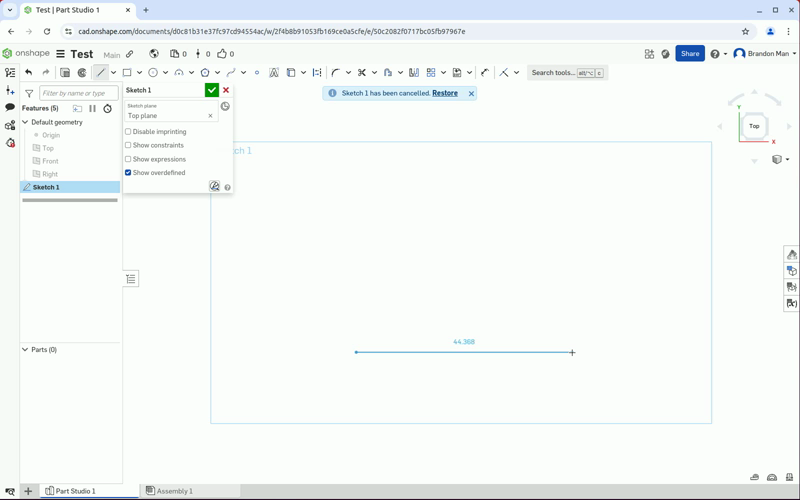
click(572, 352)
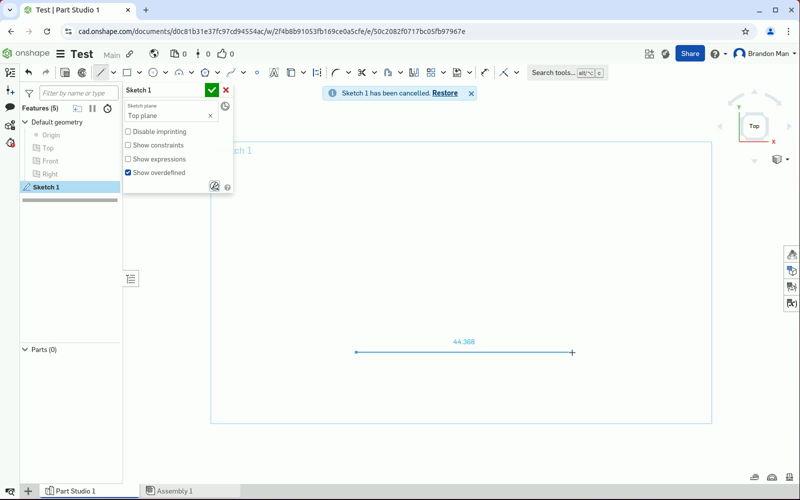
key_up(shift)
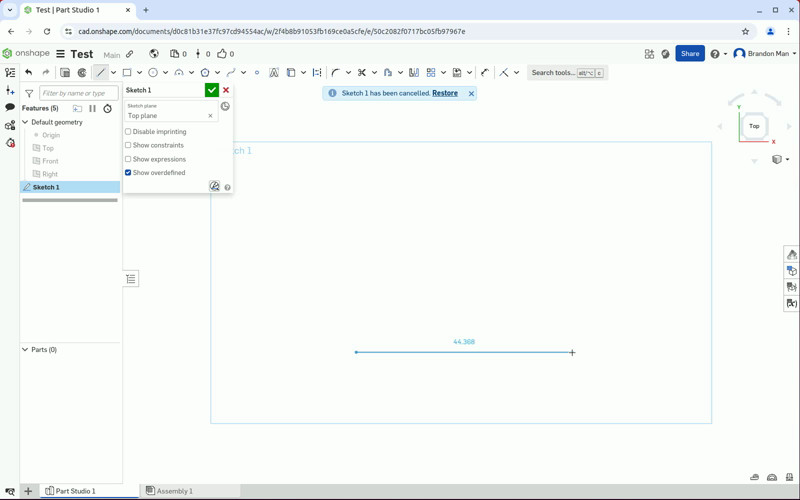
key_down(shift)
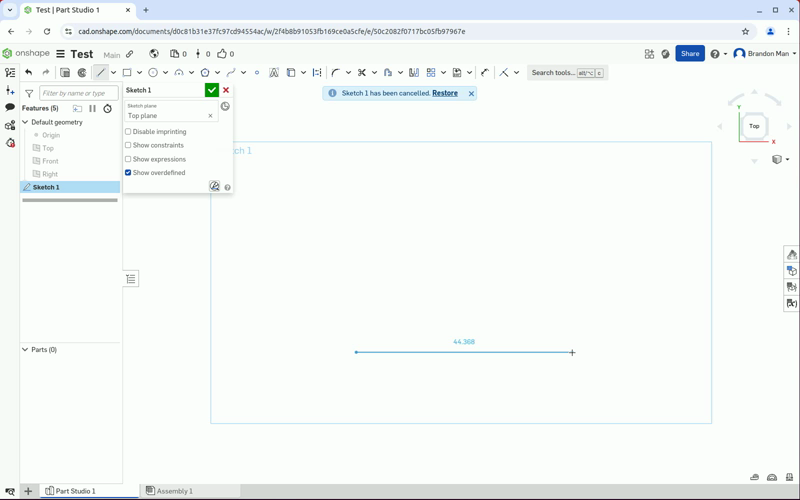
mouse_move(572, 215)
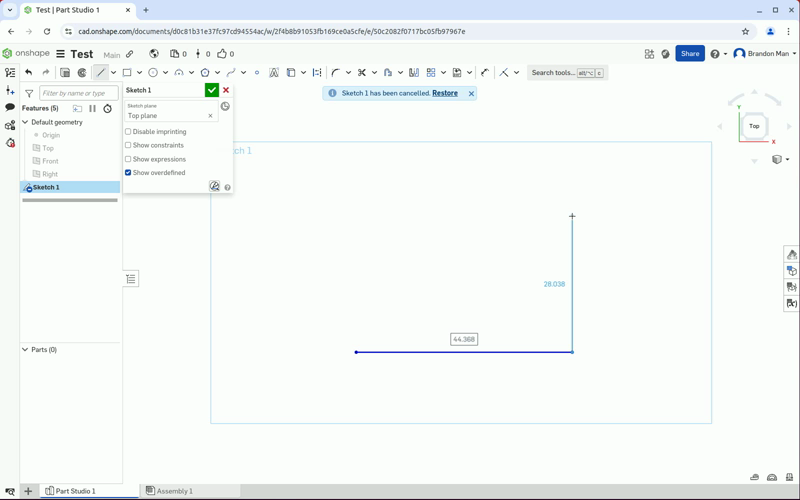
click(572, 215)
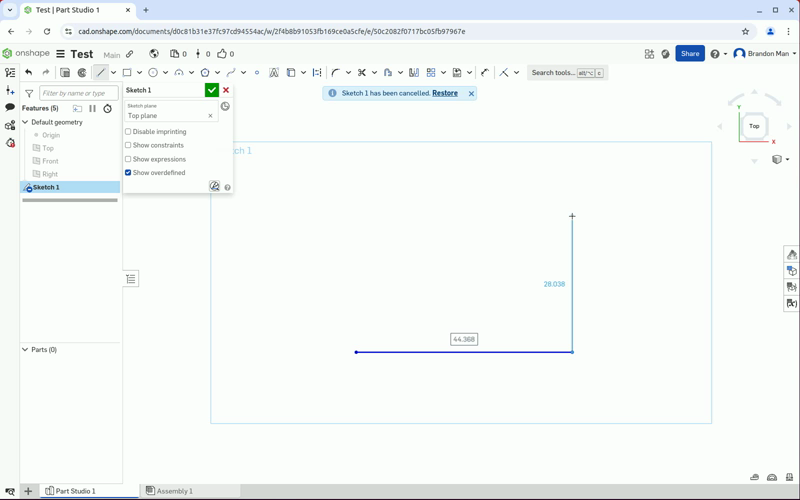
key_up(shift)
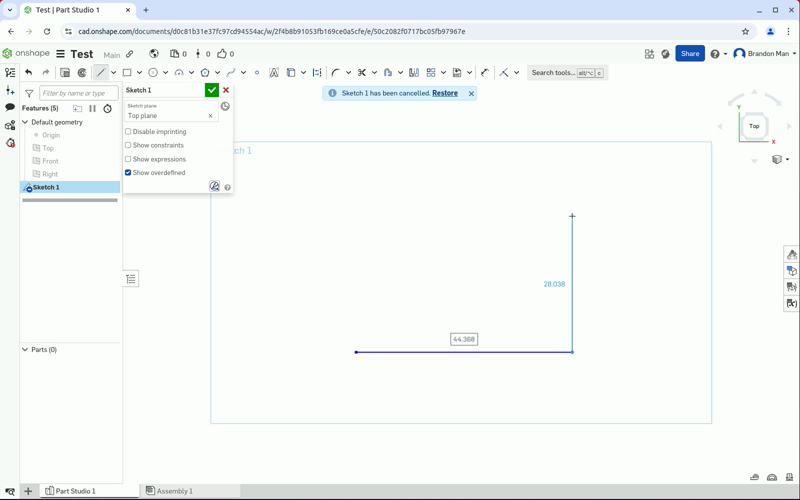
key_down(shift)
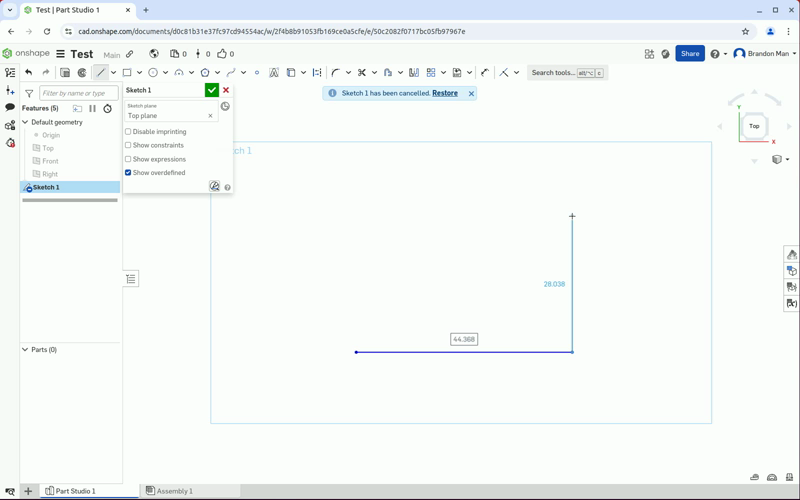
mouse_move(356, 215)
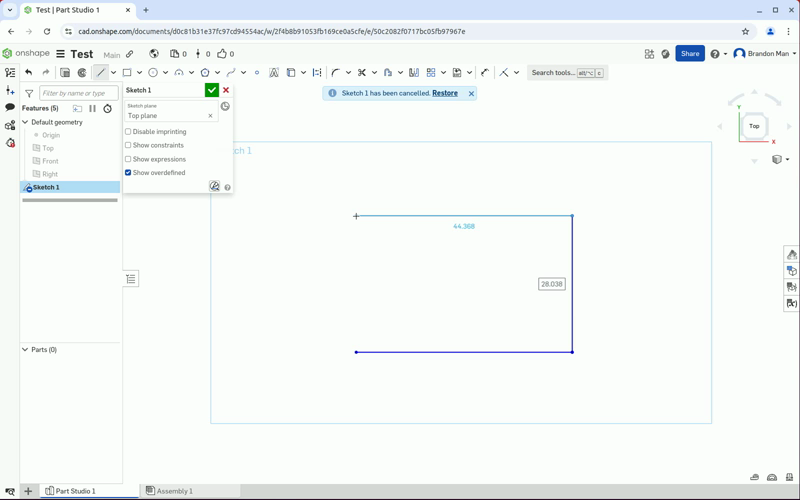
click(356, 215)
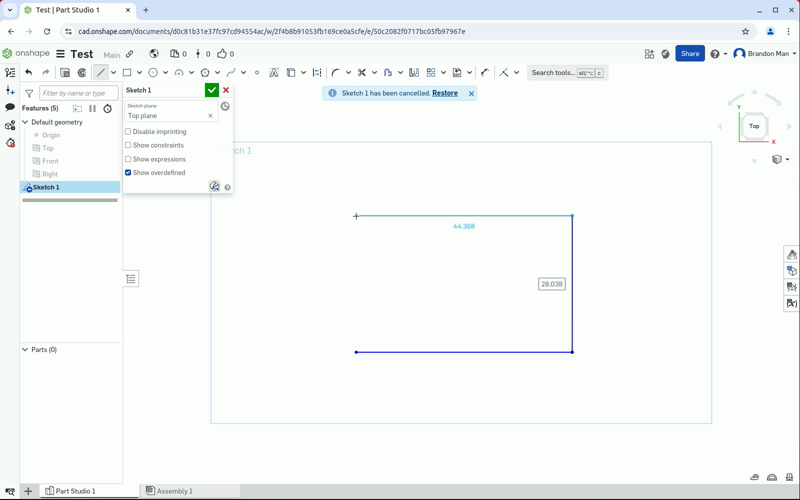
key_up(shift)
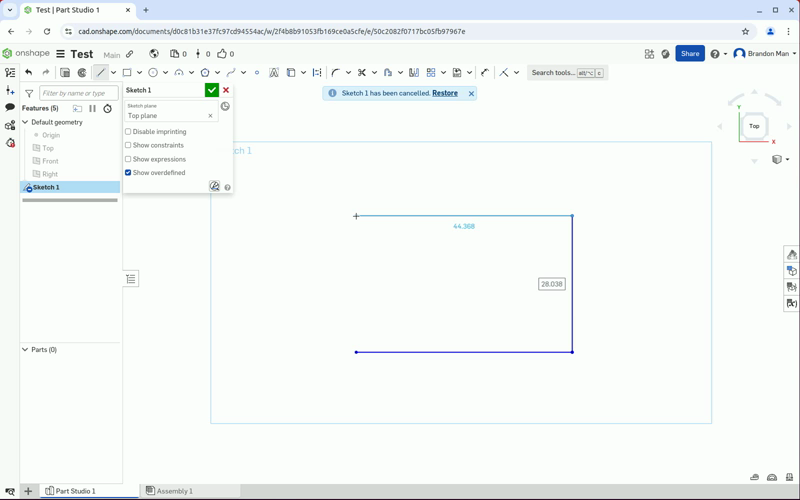
key_down(shift)
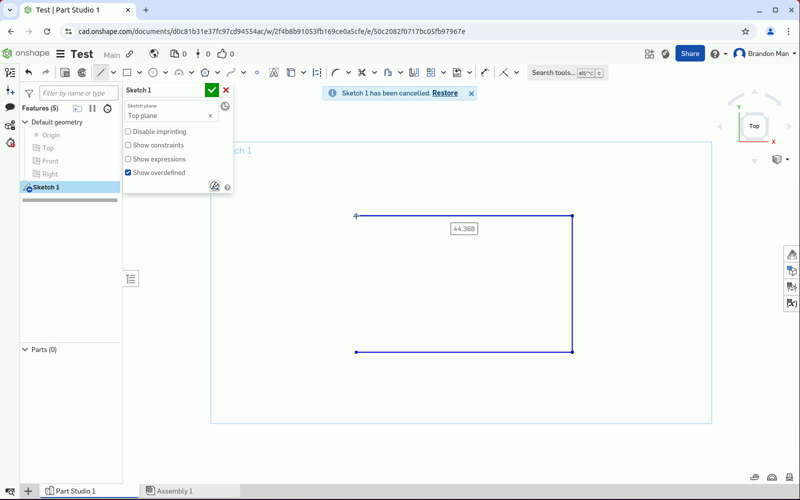
mouse_move(356, 352)
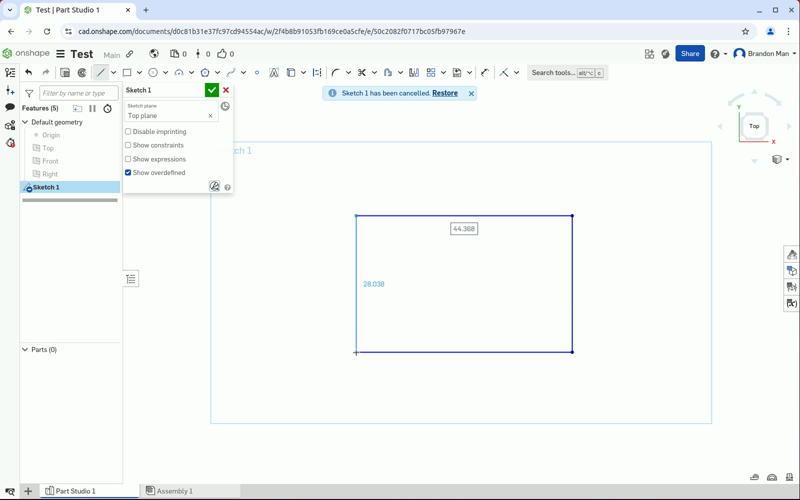
key_up(shift)
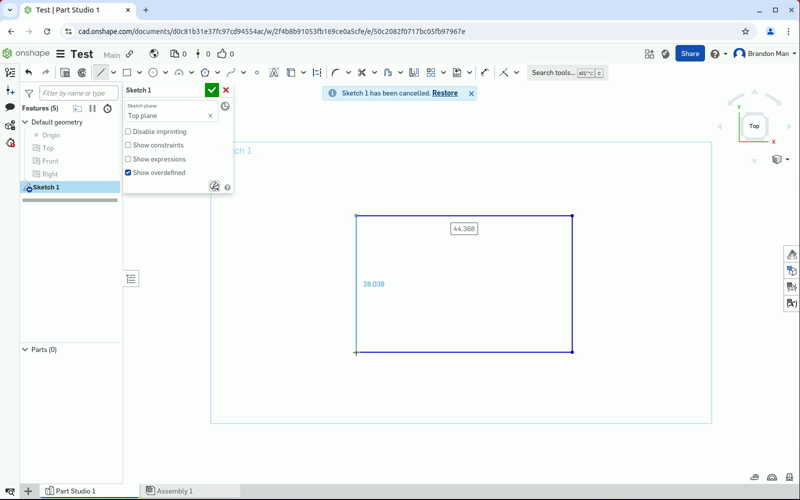
click(356, 352)
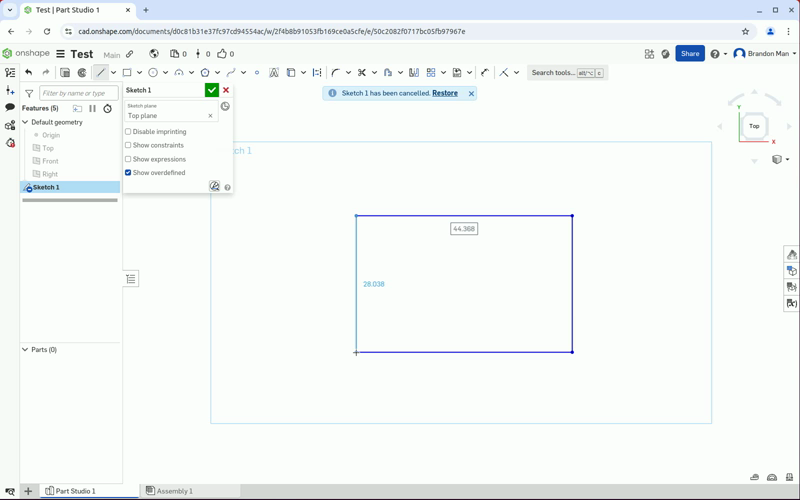
key(esc)
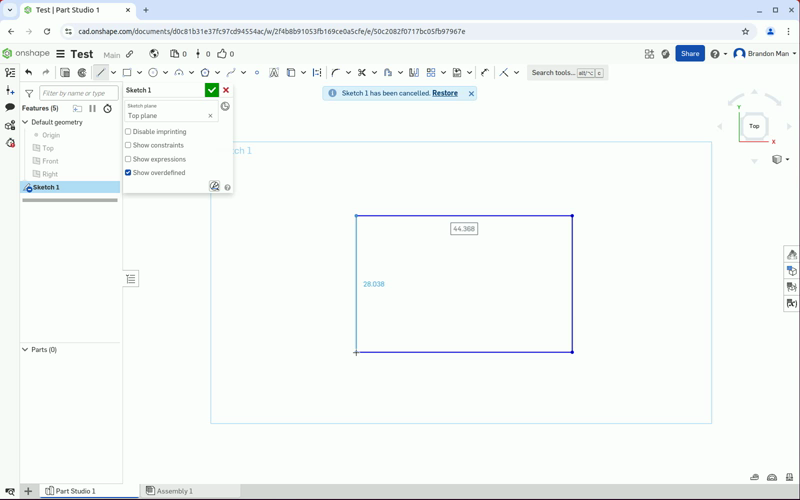
key(c)
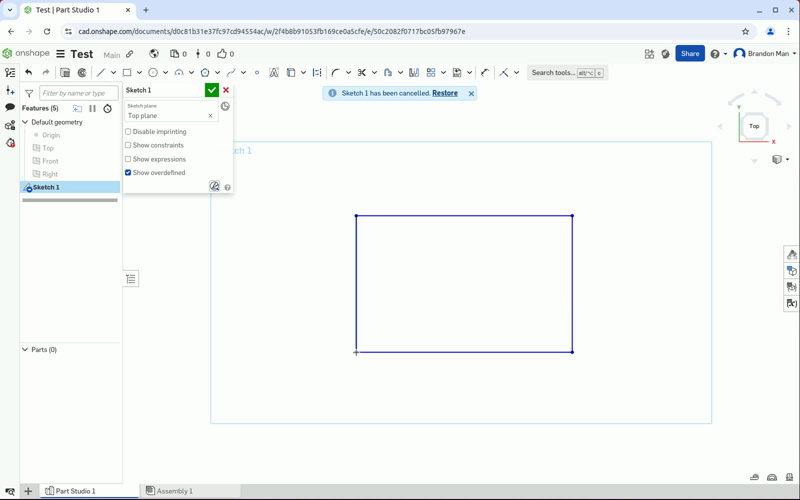
key_down(shift)
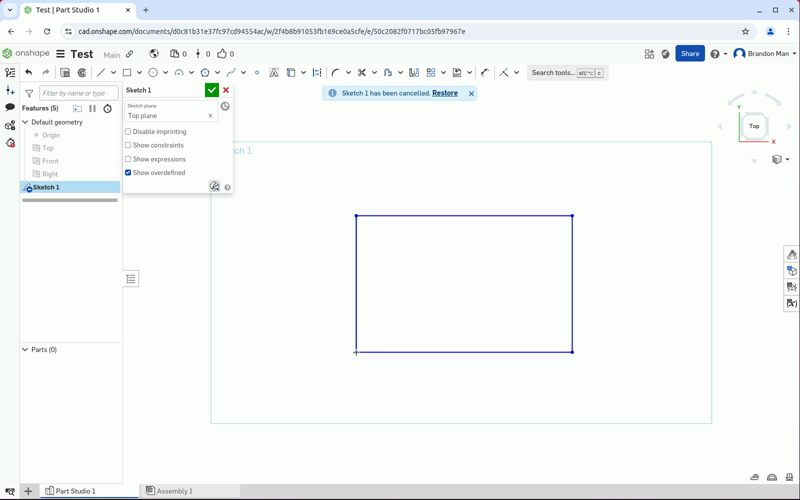
mouse_move(461, 283)
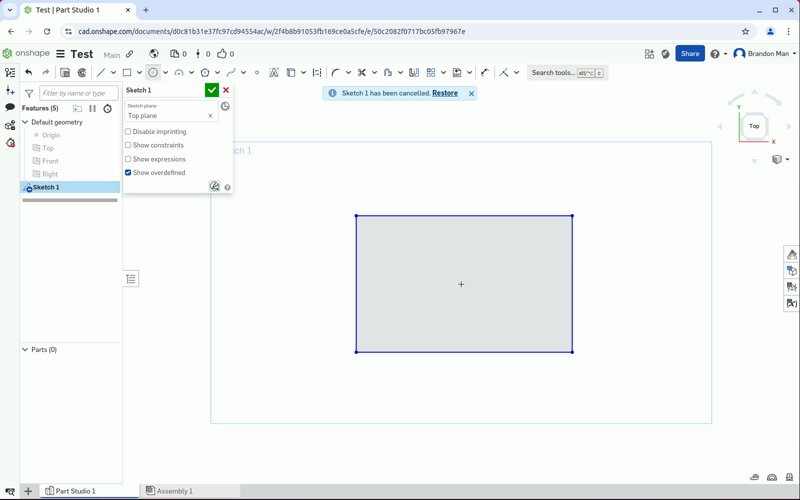
click(461, 283)
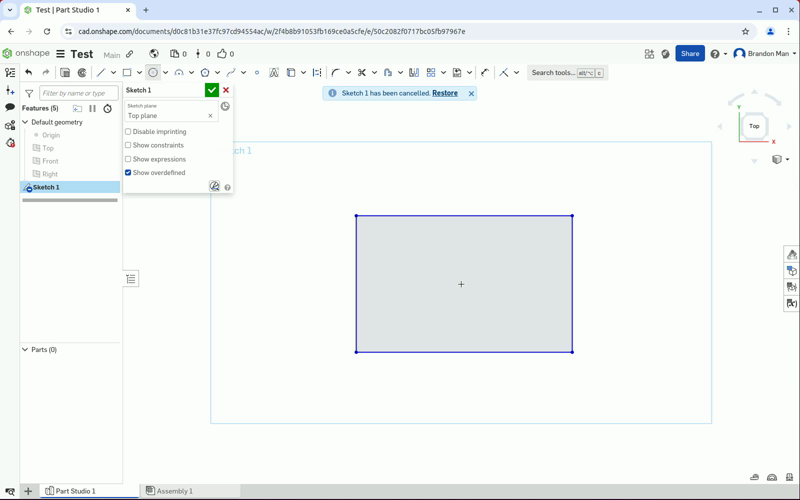
key_up(shift)
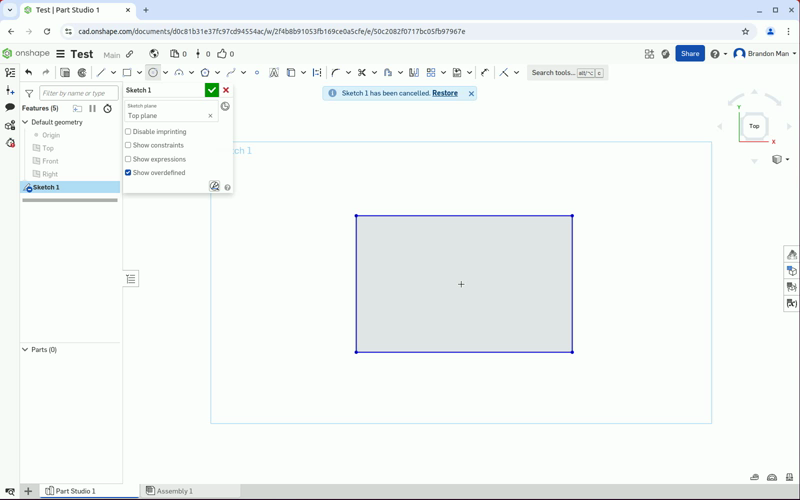
mouse_move(499, 283)
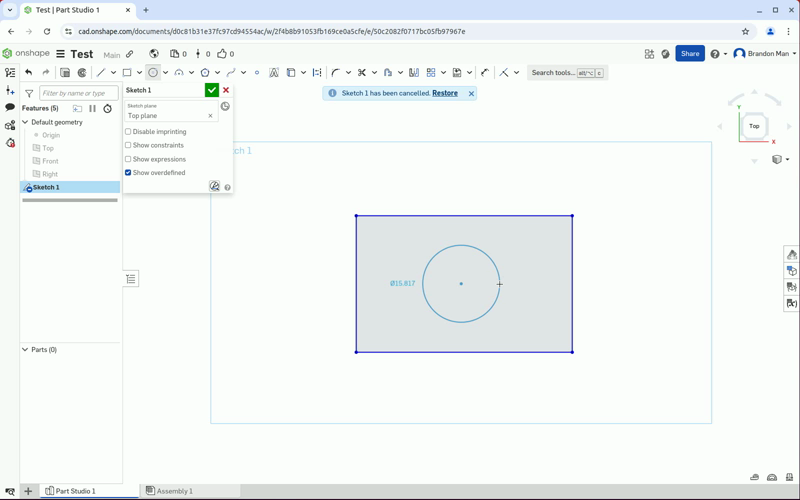
click(499, 283)
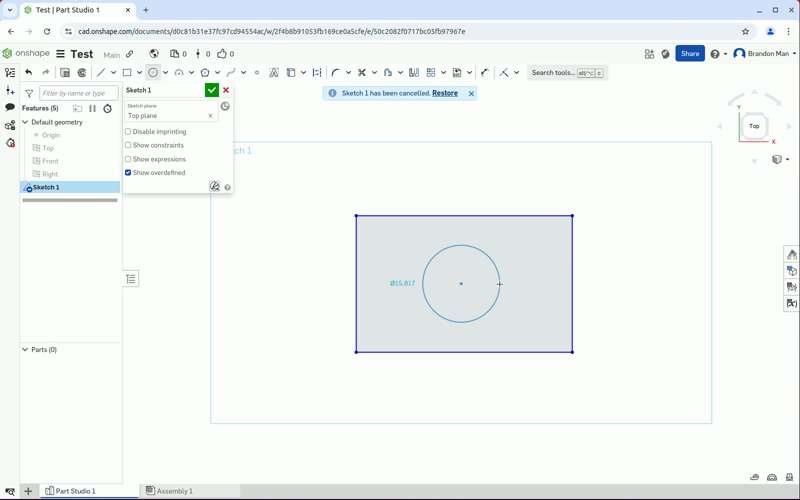
key(esc)
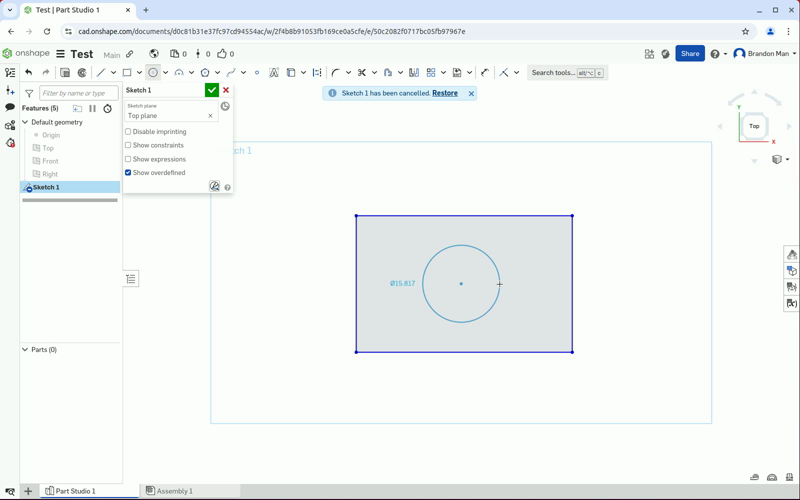
mouse_move(531, 237)
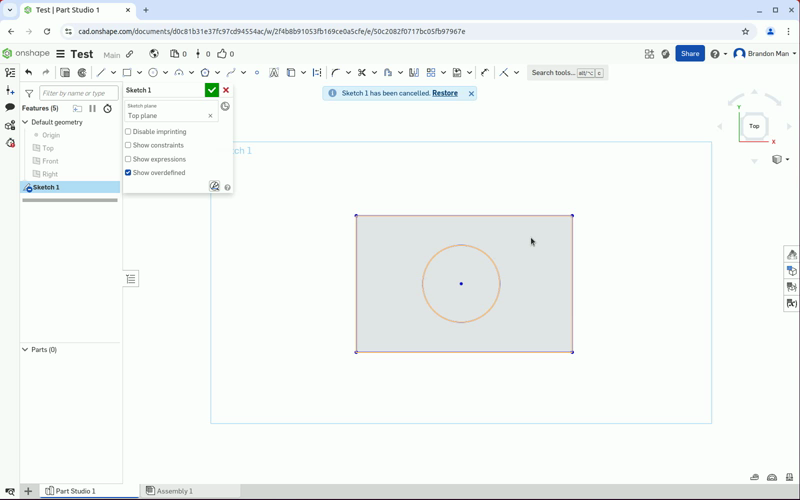
click(531, 237)
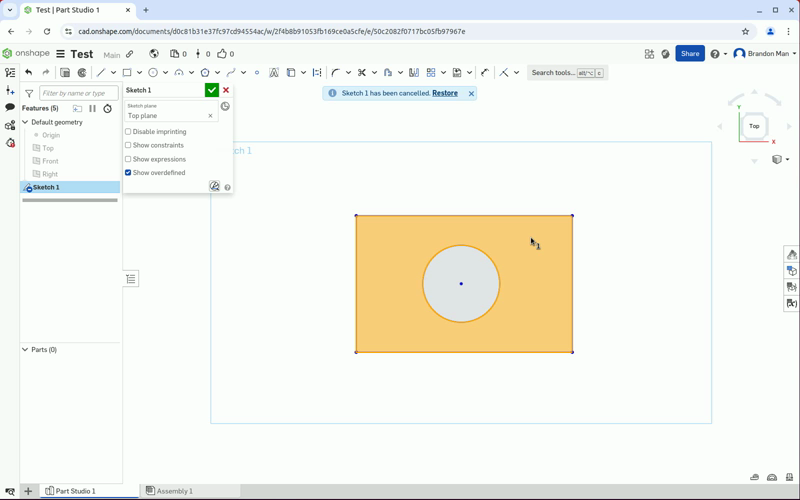
mouse_move(73, 352)
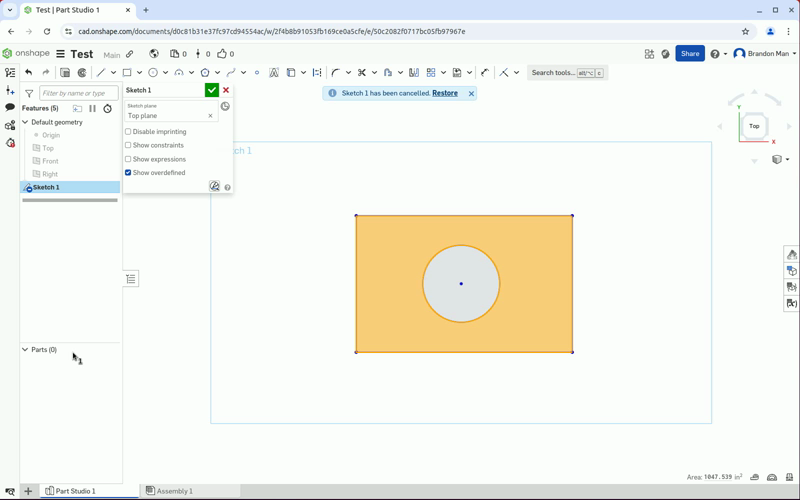
key(shift+y)
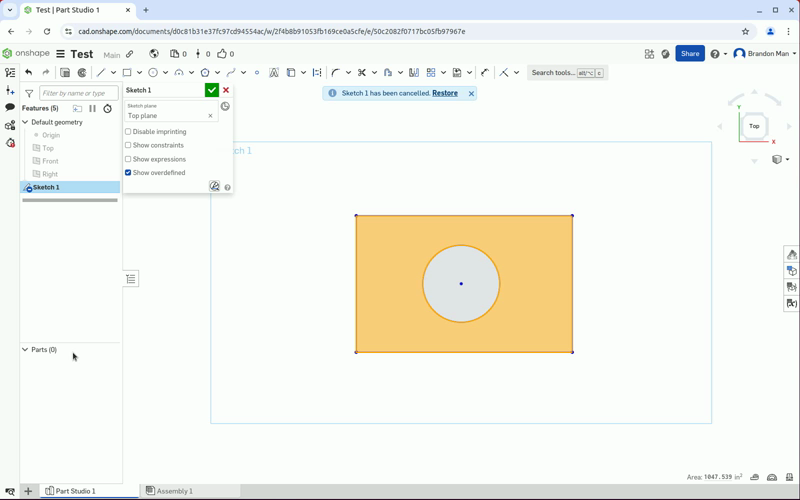
key(shift+e)
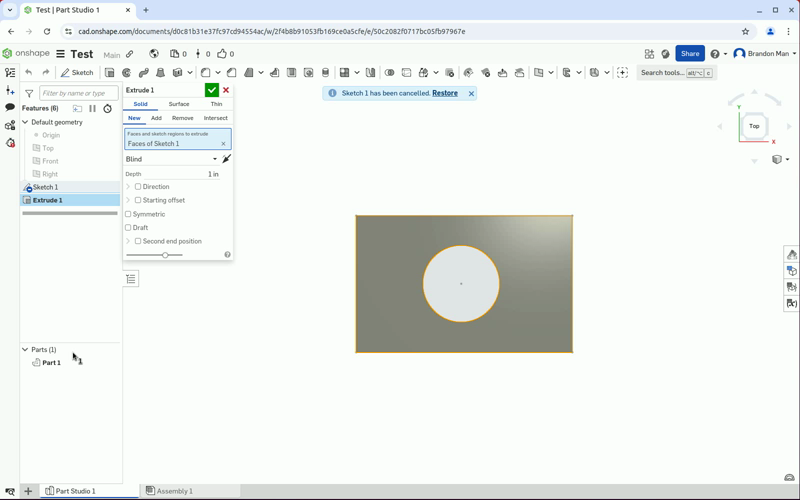
mouse_move(143, 106)
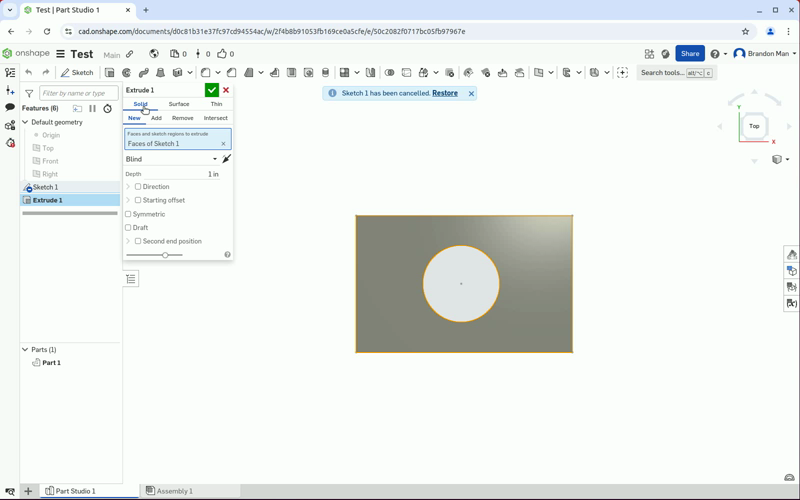
click(143, 106)
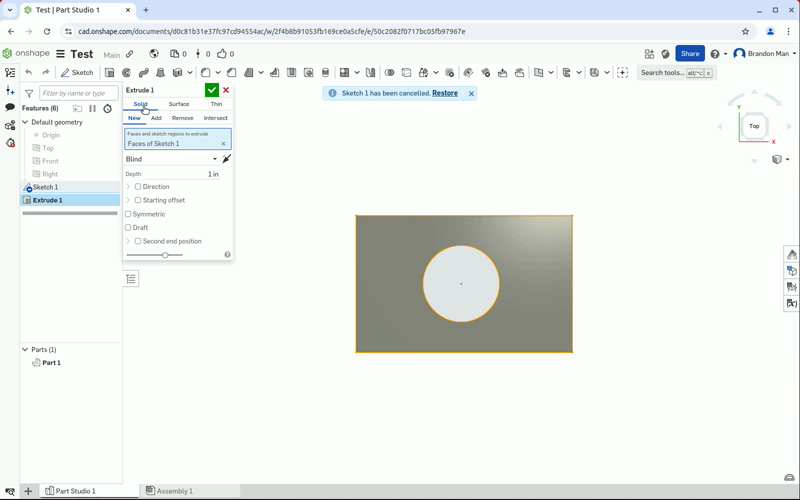
mouse_move(137, 120)
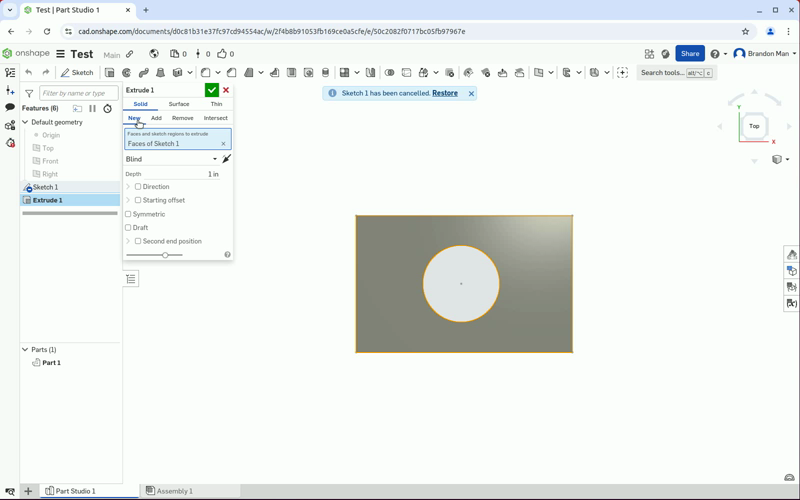
click(137, 120)
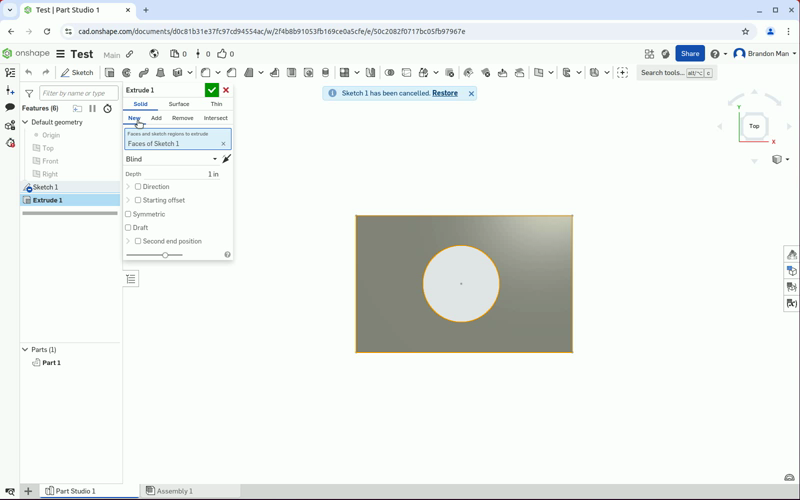
key(tab, 4)
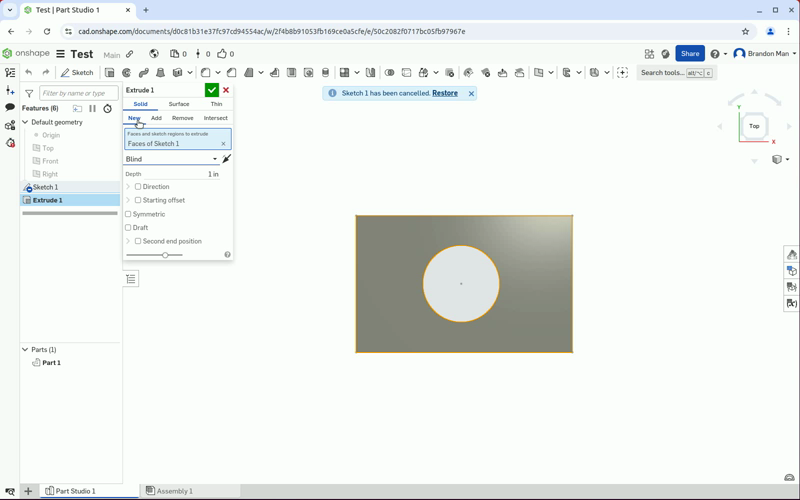
text(11.072)
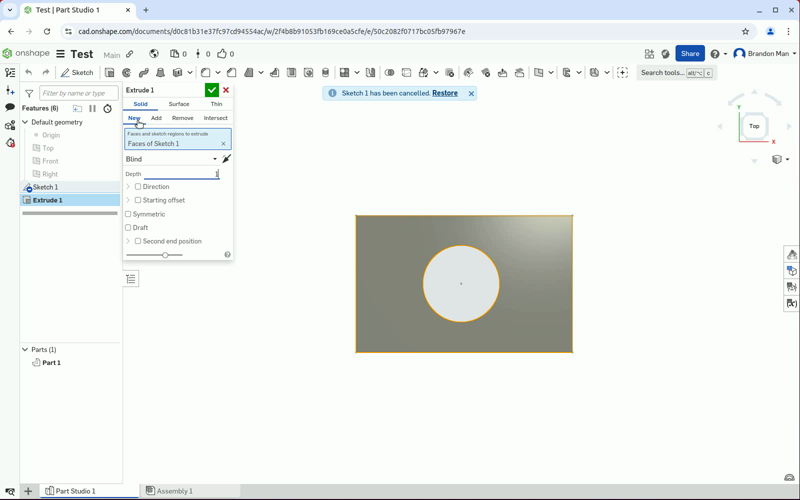
key(tab, 3)
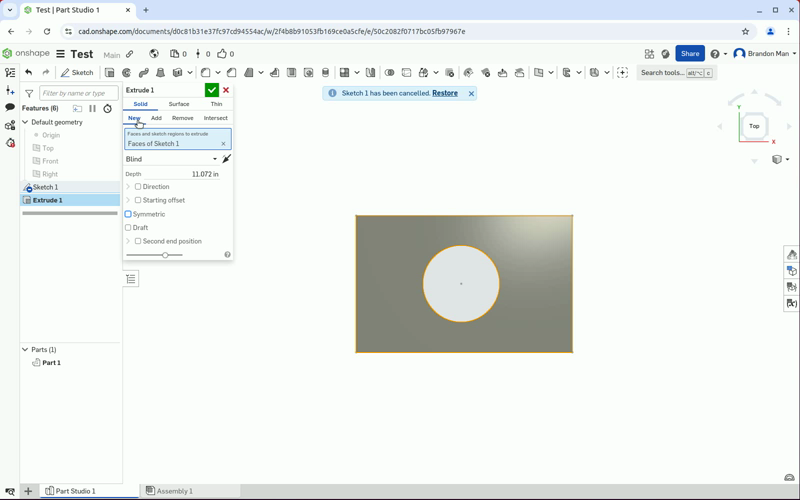
key(space)
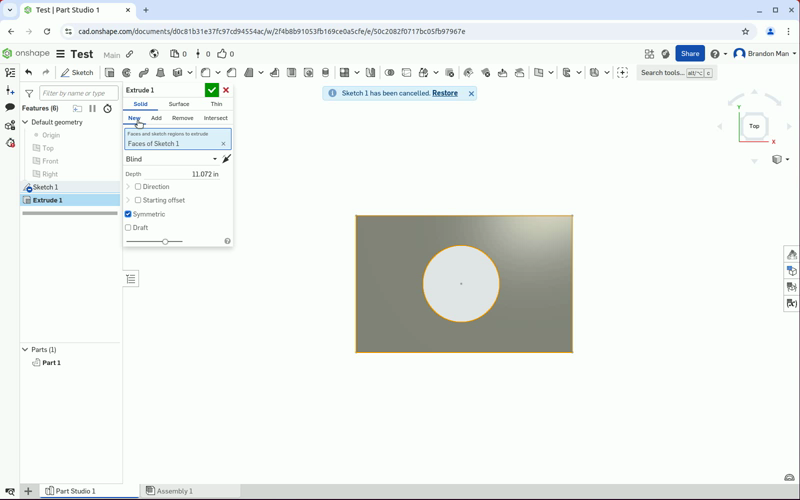
key(enter)
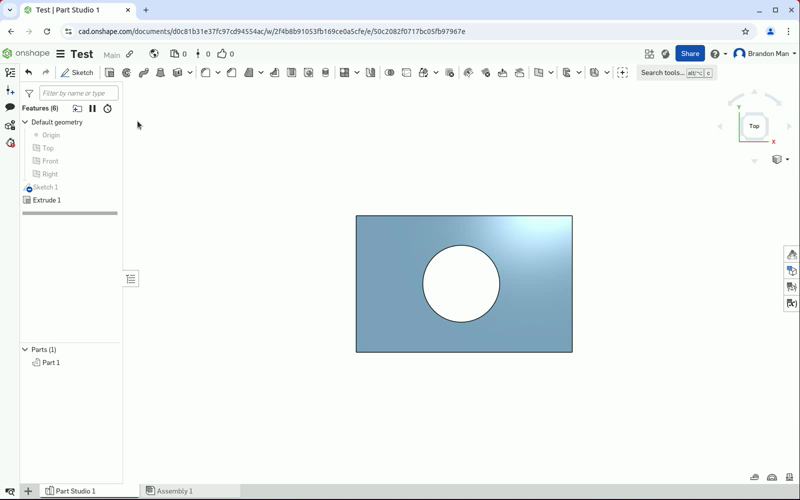
key(shift+h)
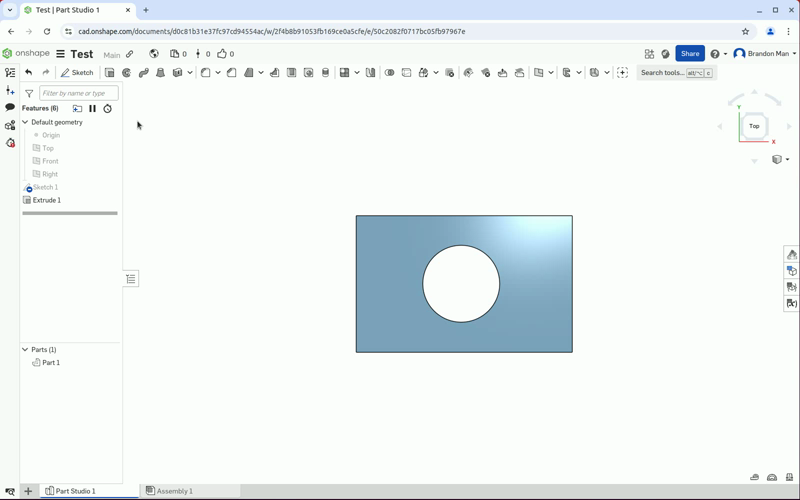
key(shift+h)
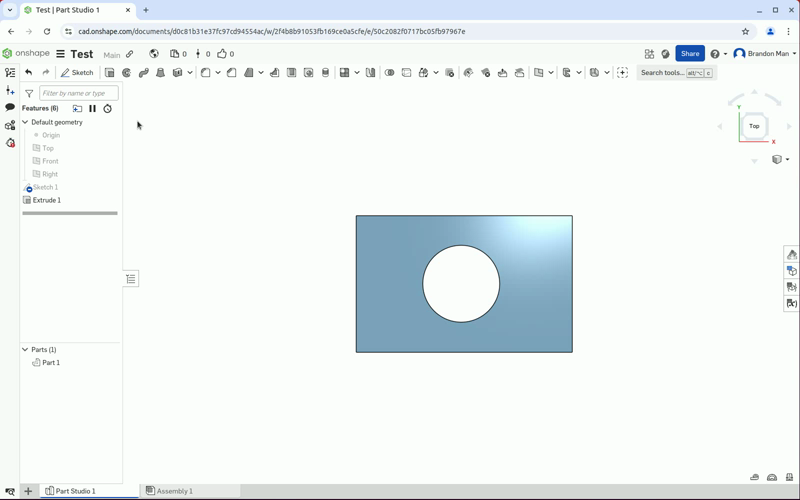
mouse_move(73, 189)
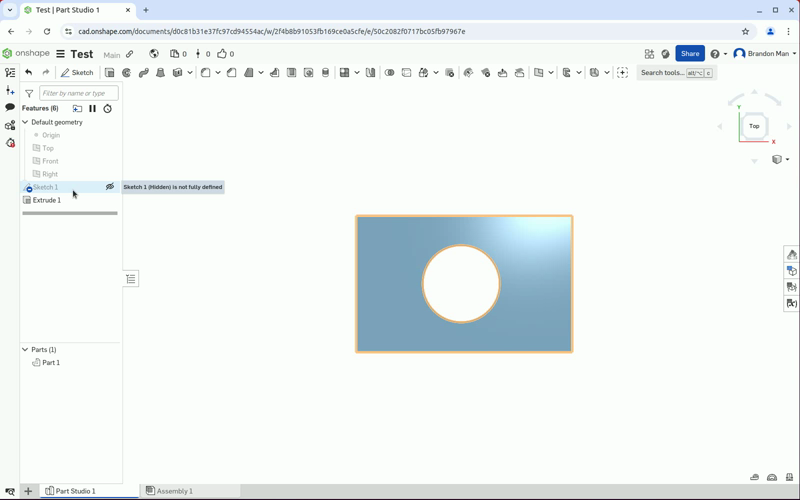
click(73, 189)
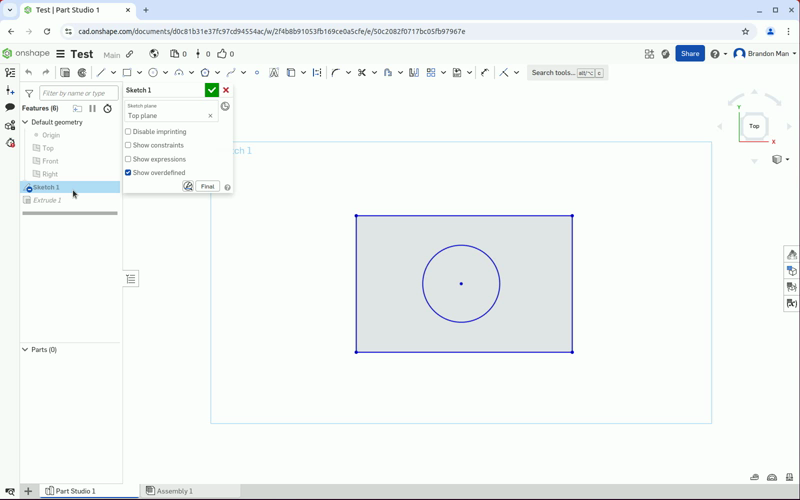
mouse_move(229, 92)
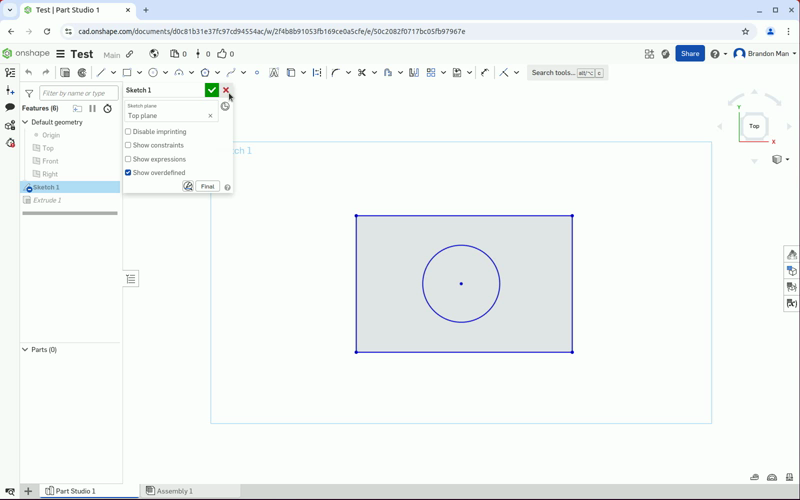
click(229, 92)
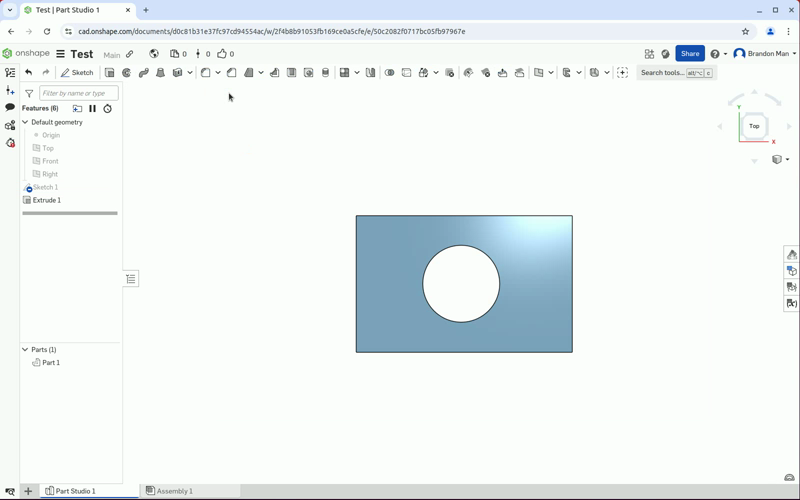
mouse_move(541, 75)
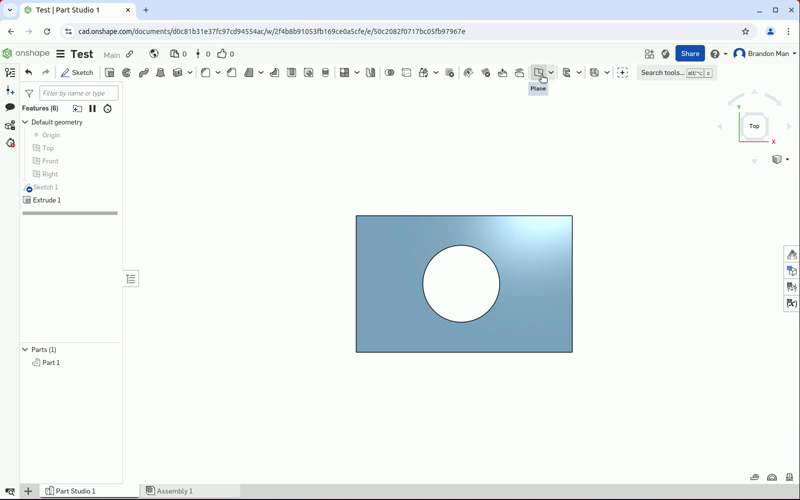
click(541, 75)
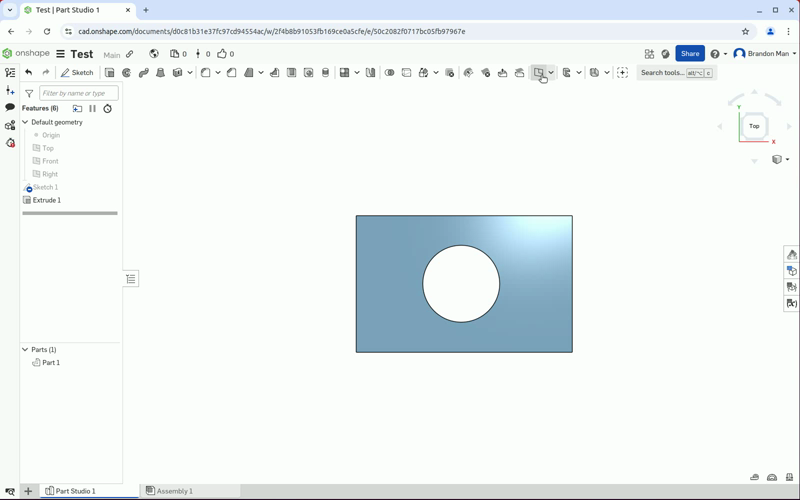
mouse_move(73, 150)
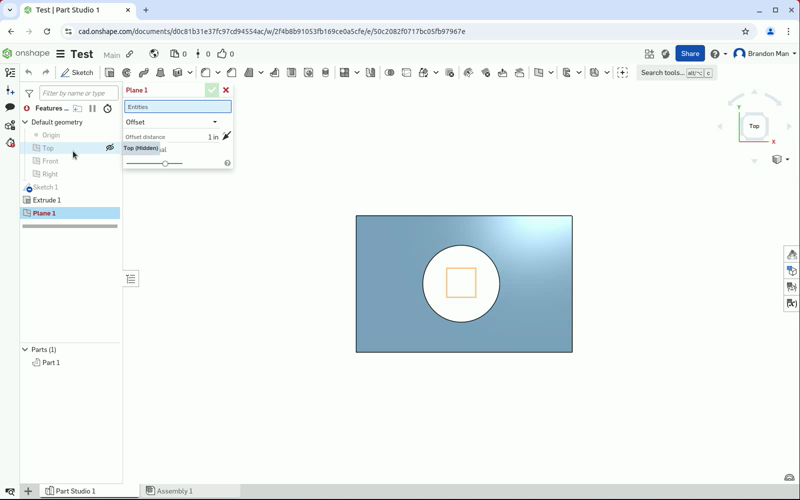
click(73, 150)
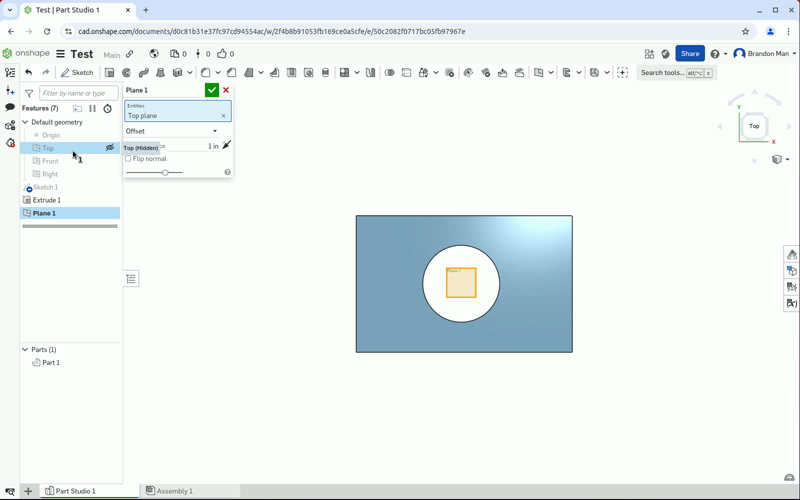
key(tab, 2)
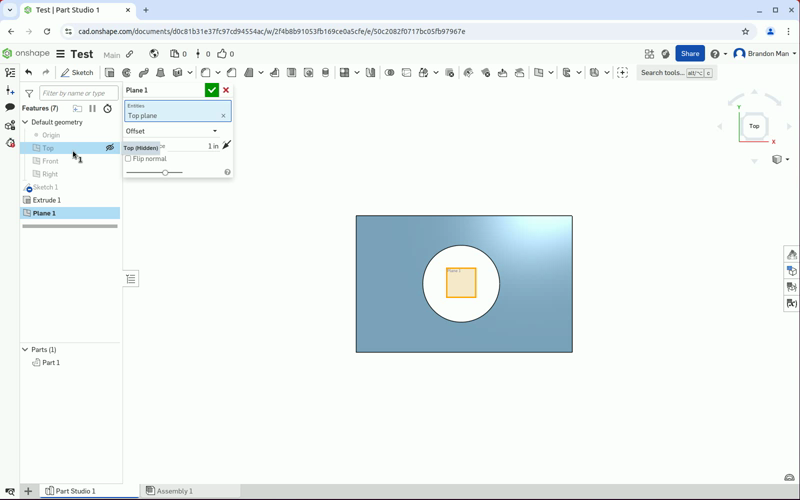
text(5.546)
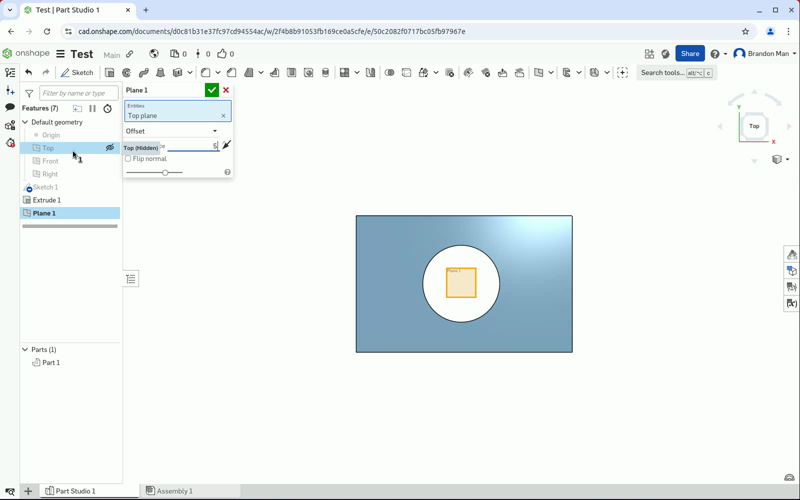
key(enter, 2)
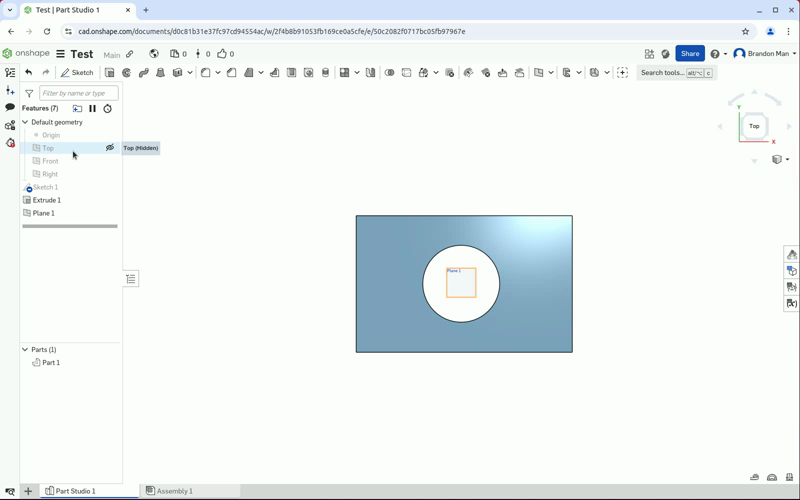
key(shift+s)
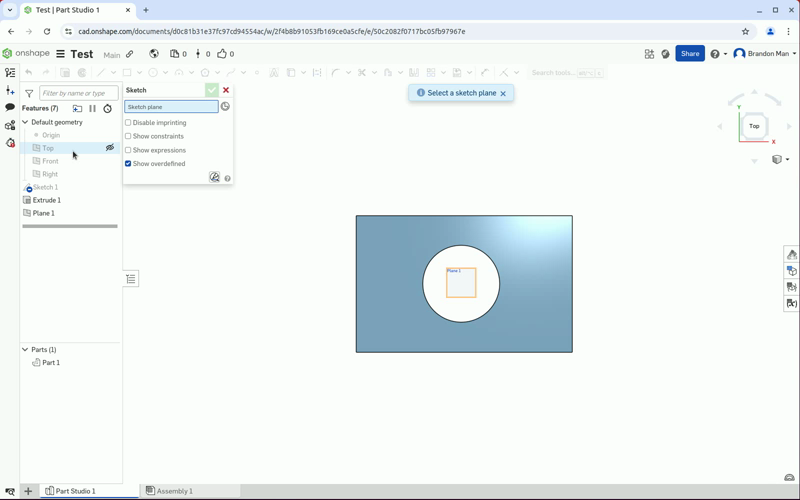
mouse_move(73, 215)
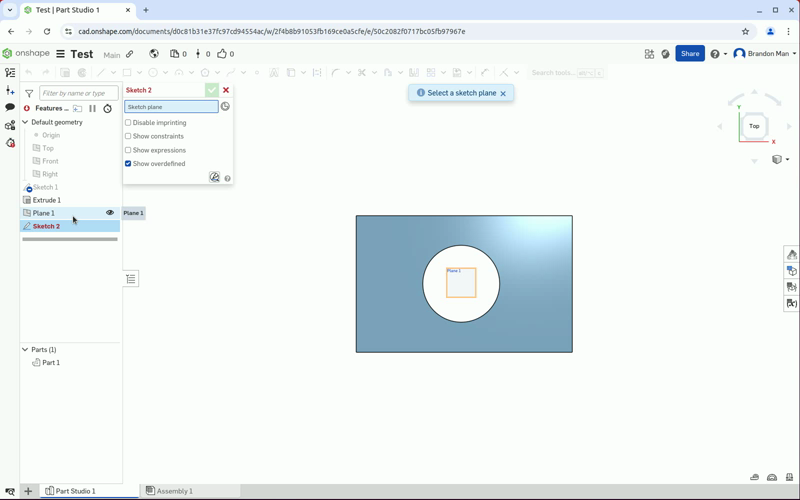
click(73, 215)
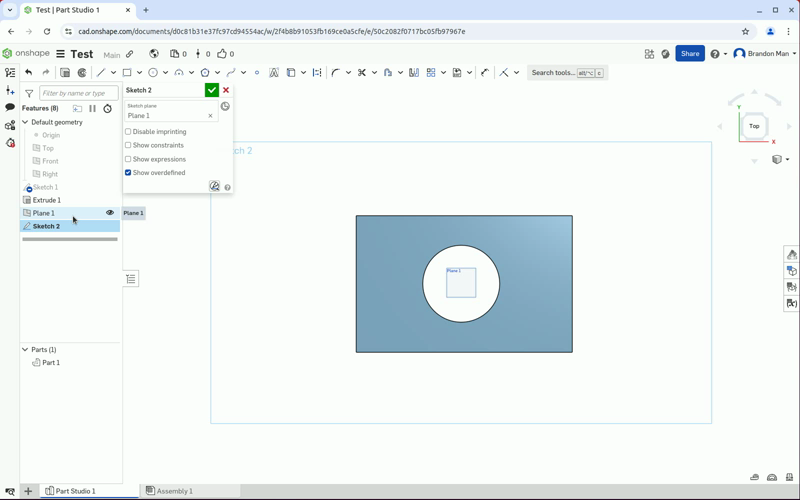
mouse_move(73, 352)
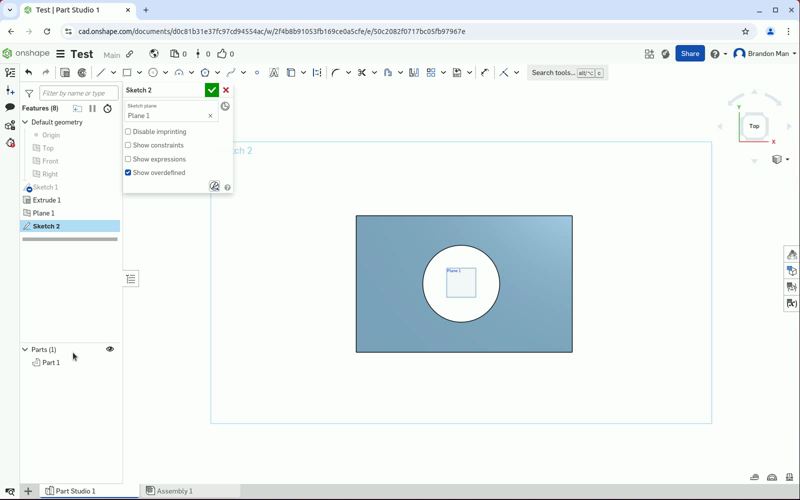
key(y)
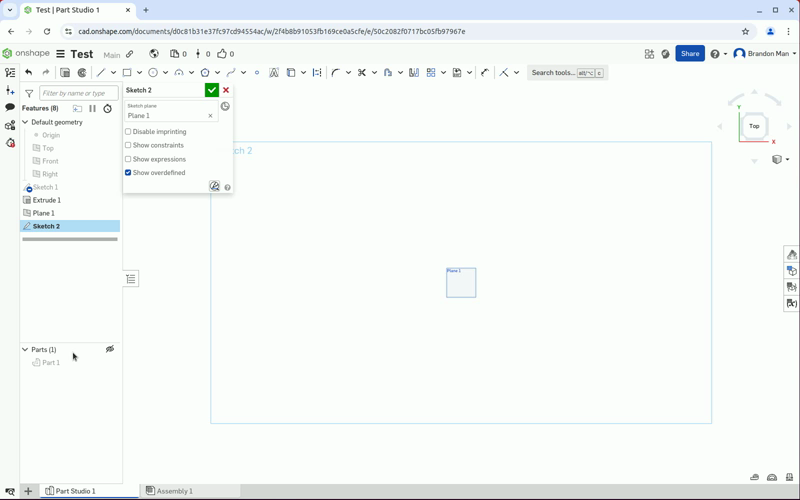
key(l)
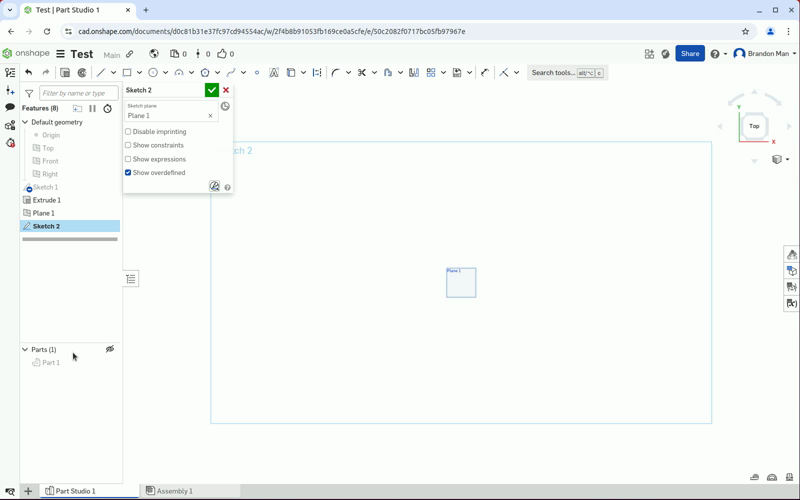
key_down(shift)
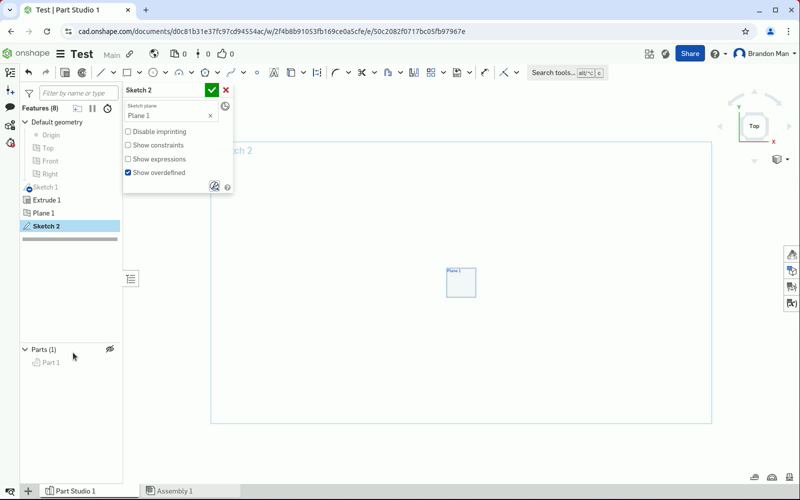
mouse_move(396, 325)
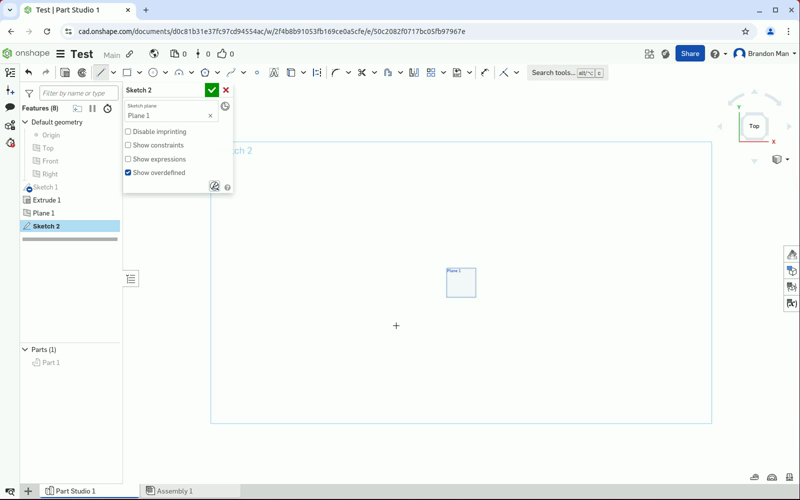
click(396, 325)
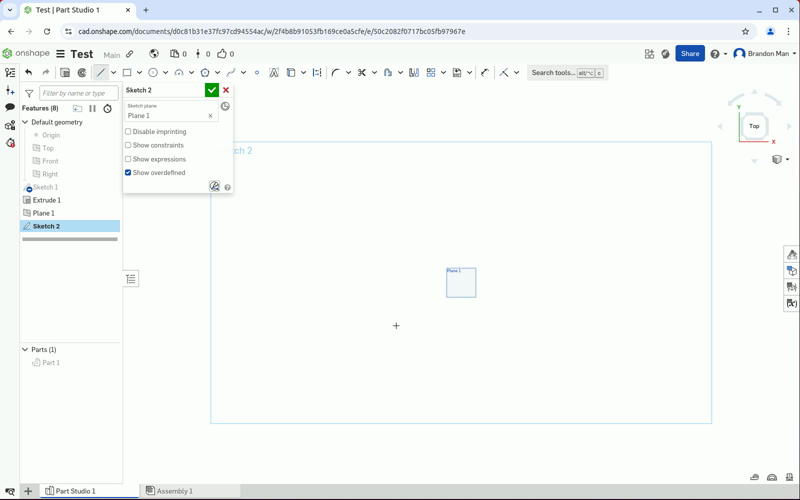
key_up(shift)
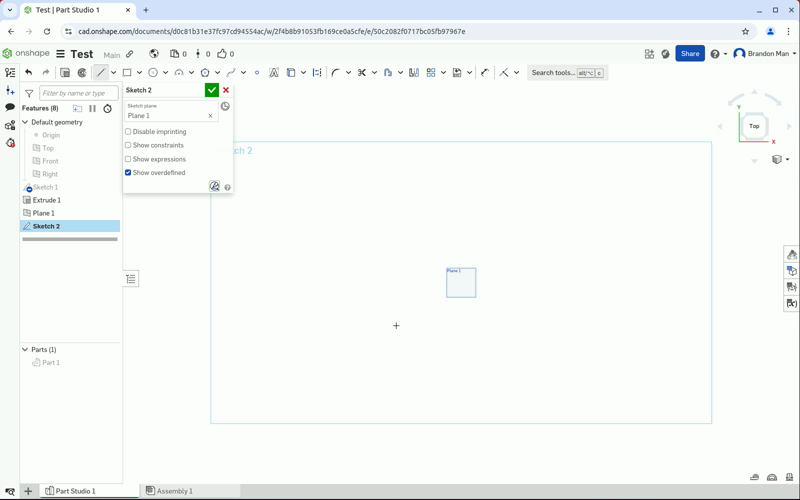
key_down(shift)
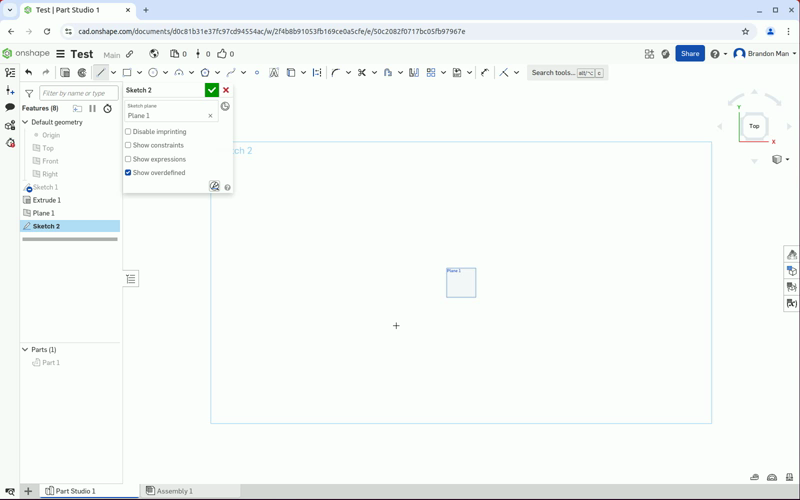
mouse_move(426, 325)
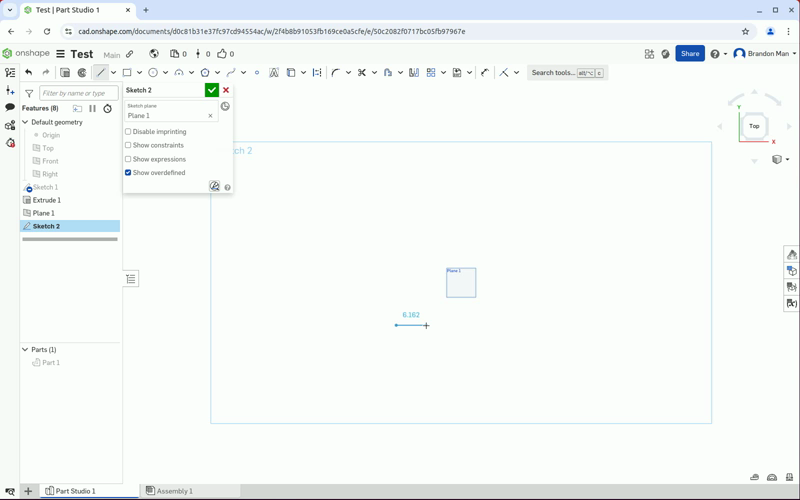
mouse_move(428, 305)
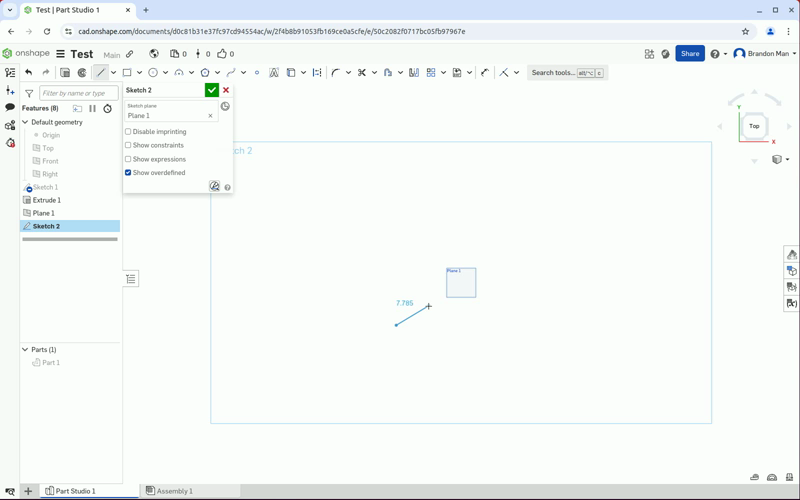
click(428, 305)
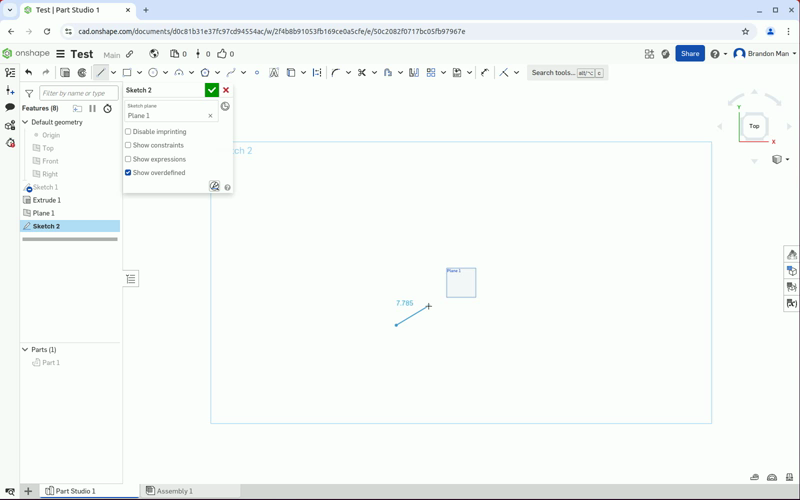
key_up(shift)
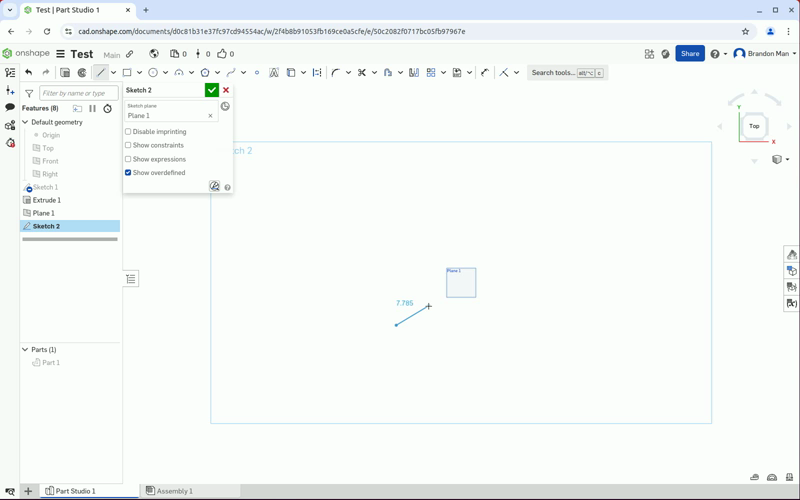
key(esc)
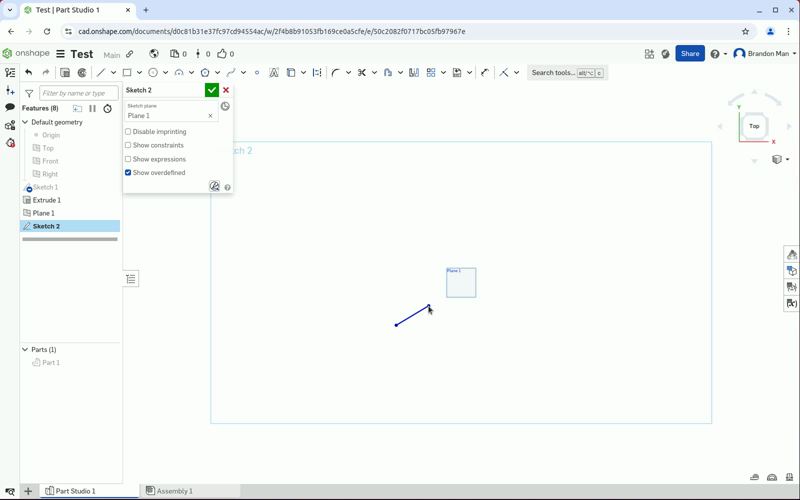
key(a)
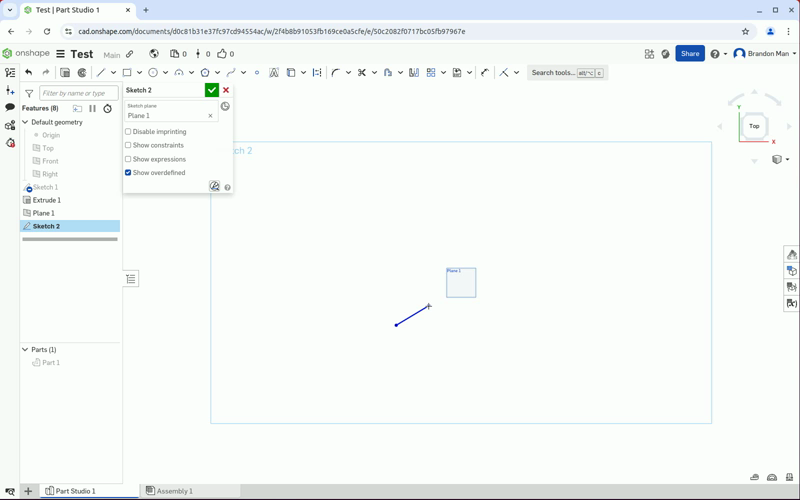
mouse_move(428, 305)
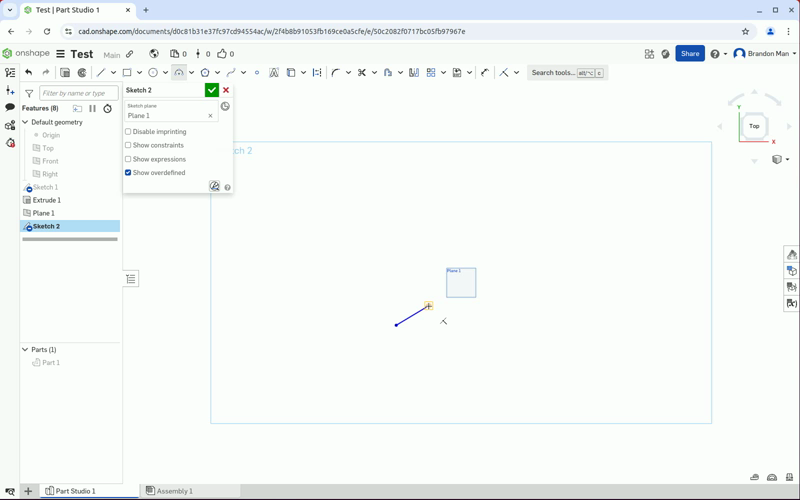
click(428, 305)
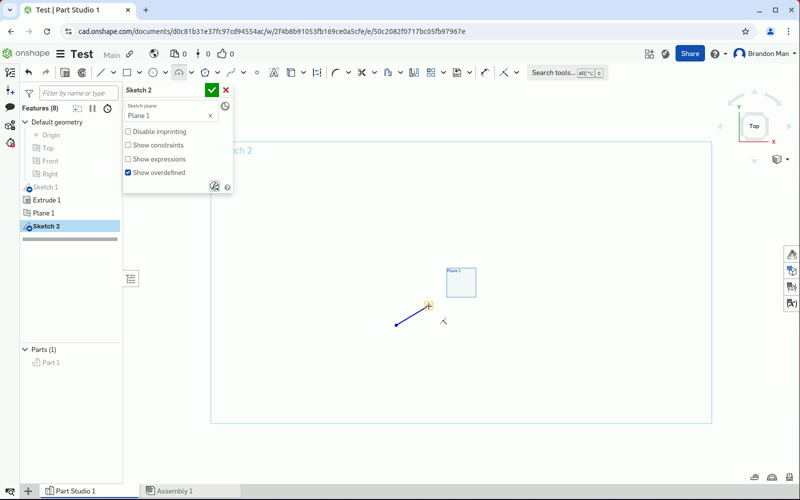
key_down(shift)
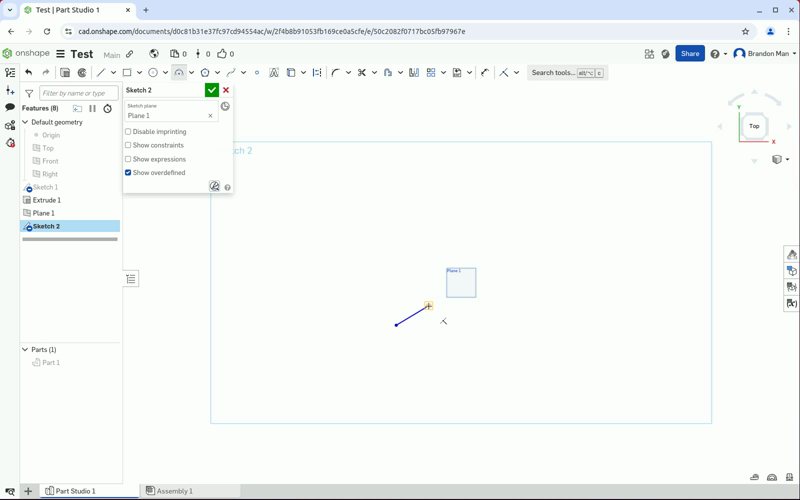
mouse_move(496, 264)
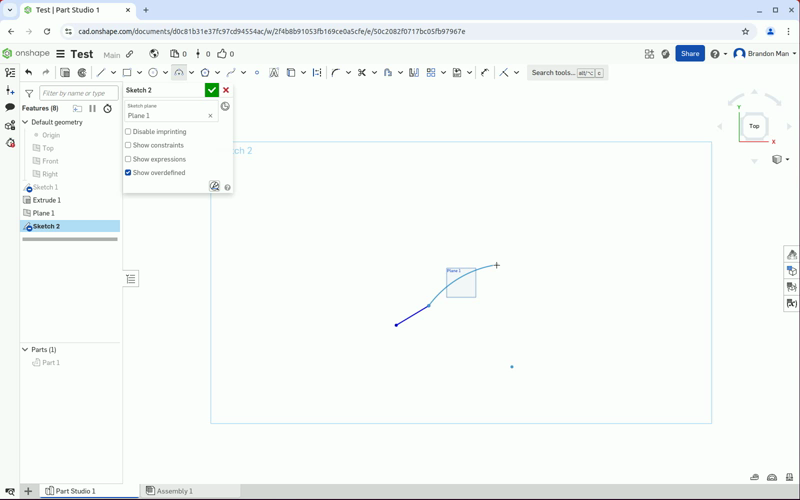
click(496, 264)
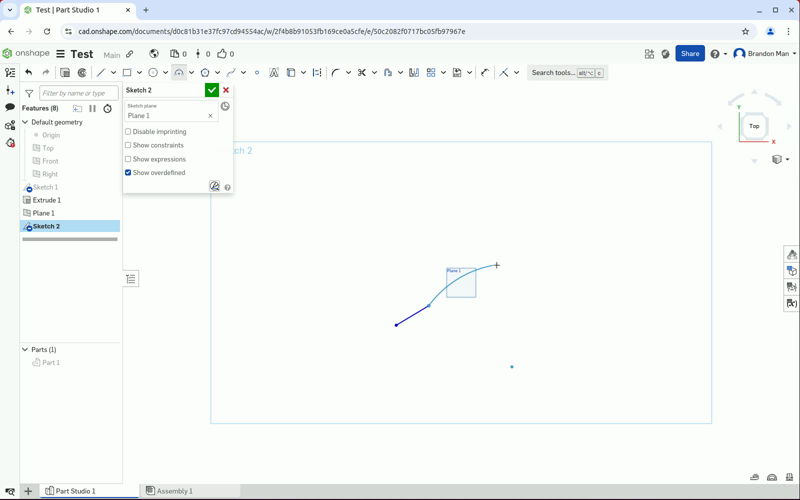
mouse_move(441, 249)
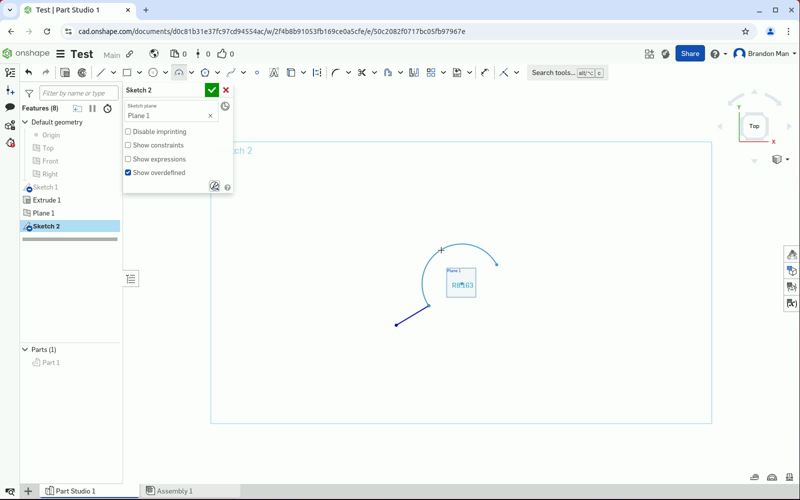
click(441, 249)
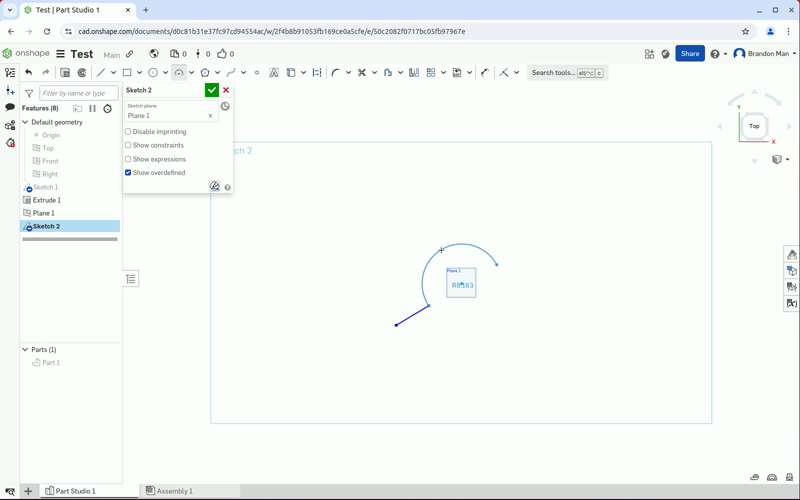
key_up(shift)
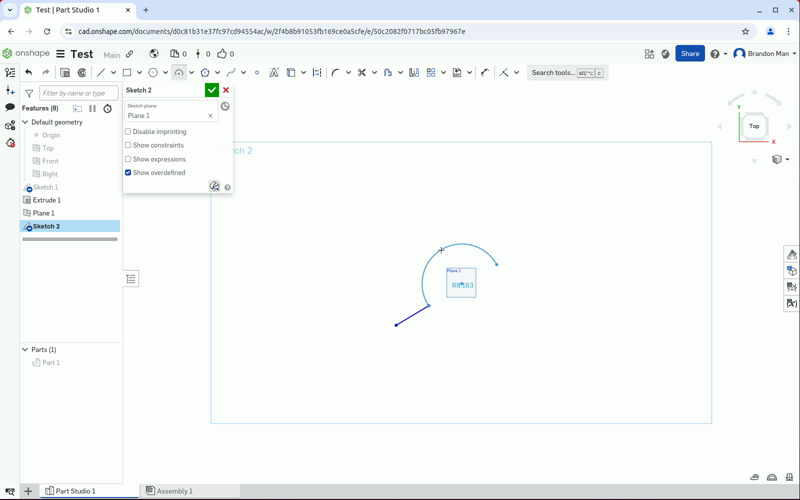
key(esc)
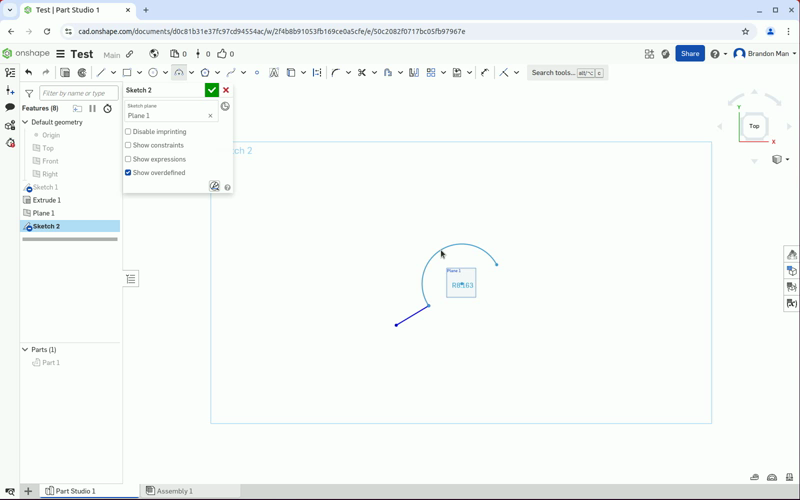
key(l)
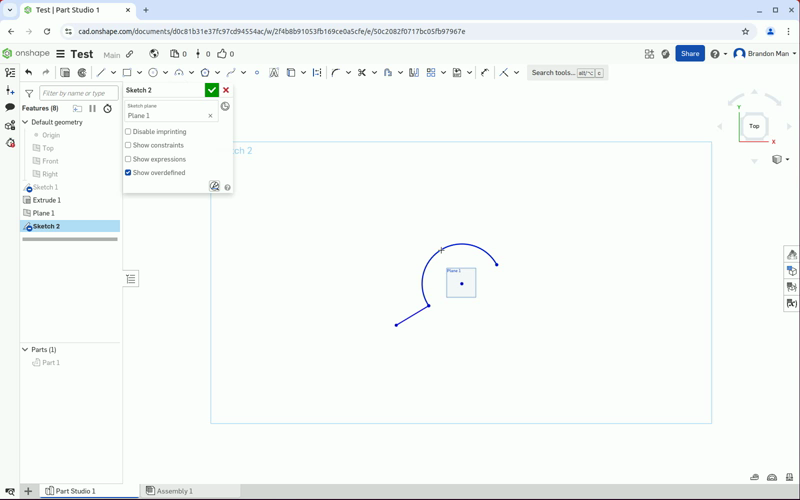
mouse_move(496, 264)
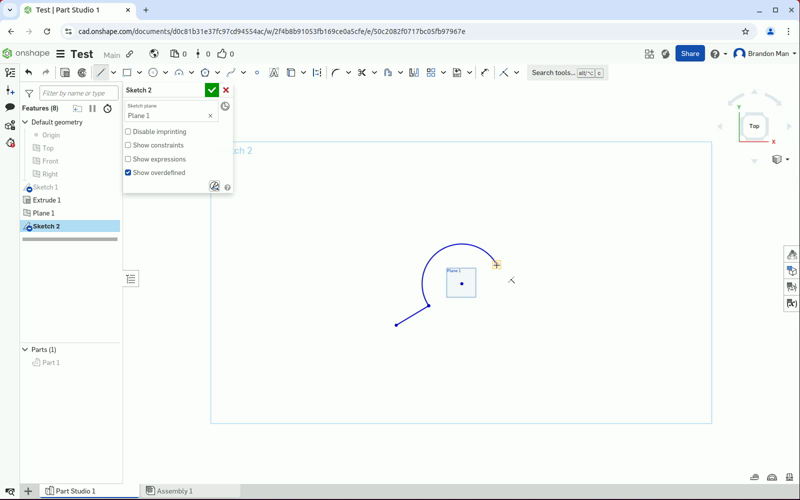
click(496, 264)
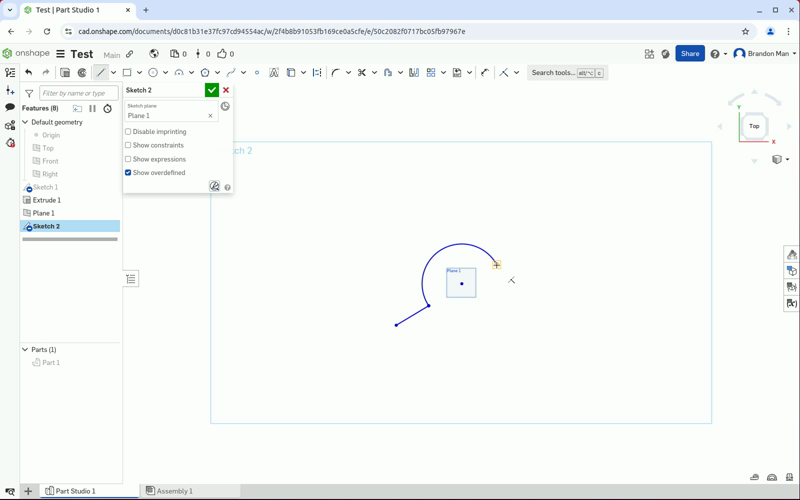
key_down(shift)
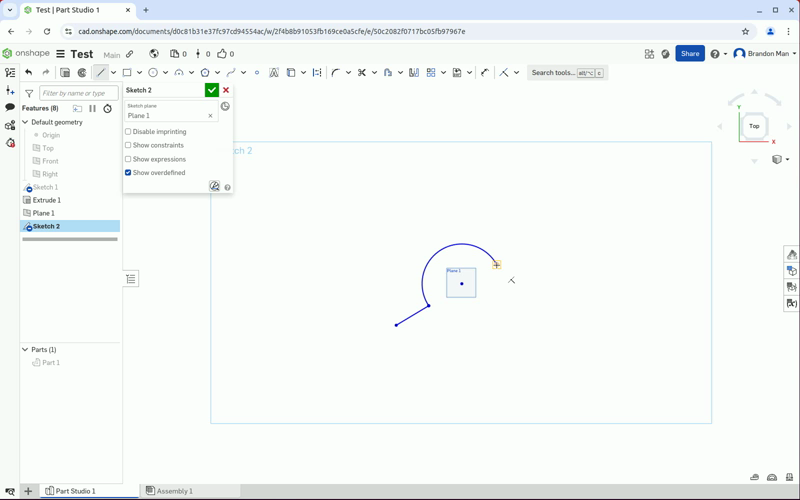
mouse_move(526, 264)
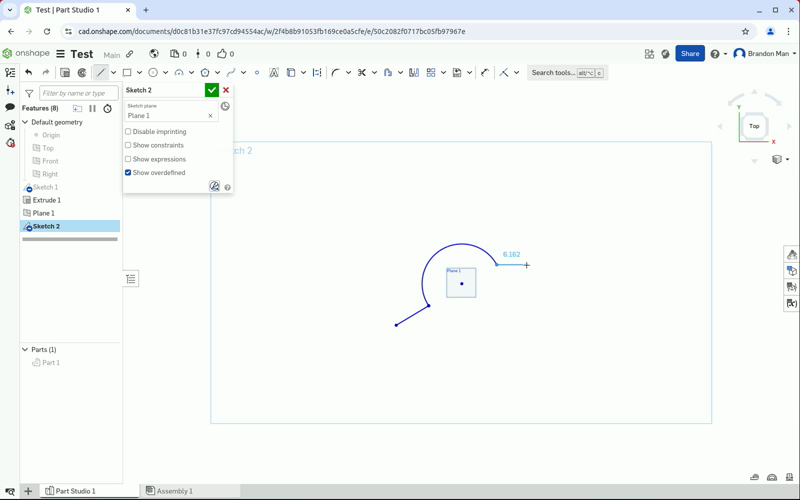
mouse_move(536, 239)
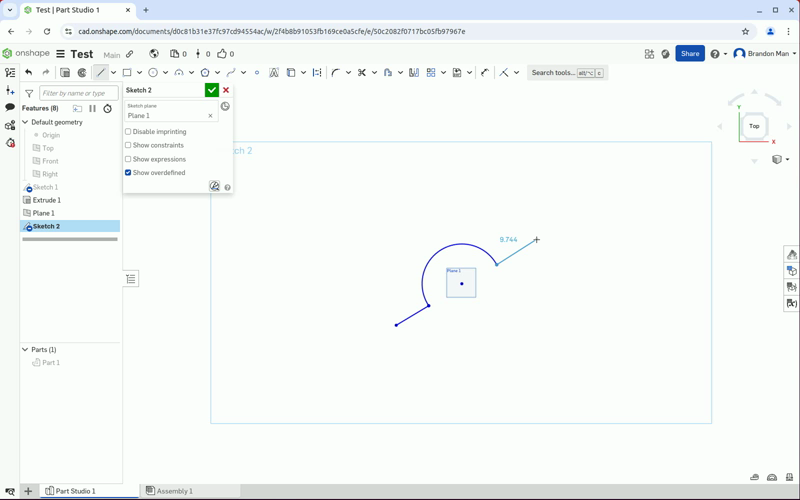
click(536, 239)
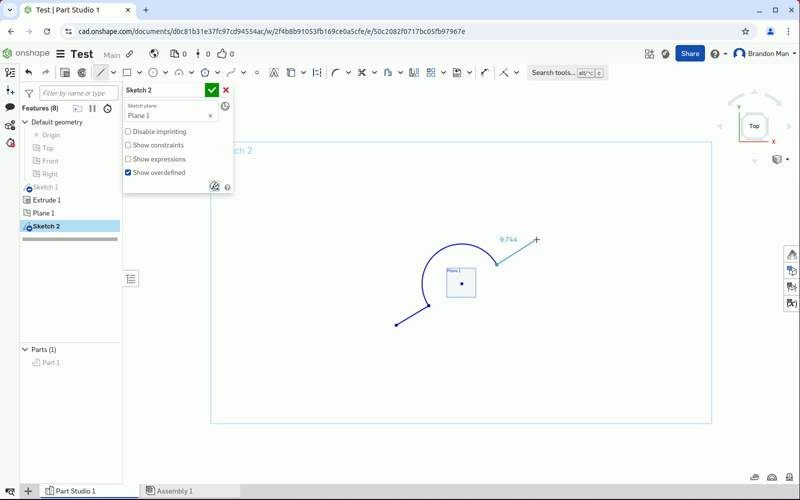
key_up(shift)
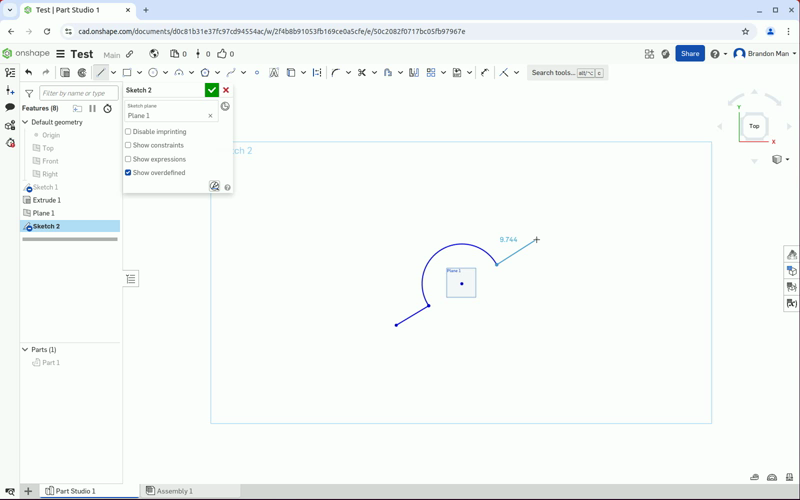
key_down(shift)
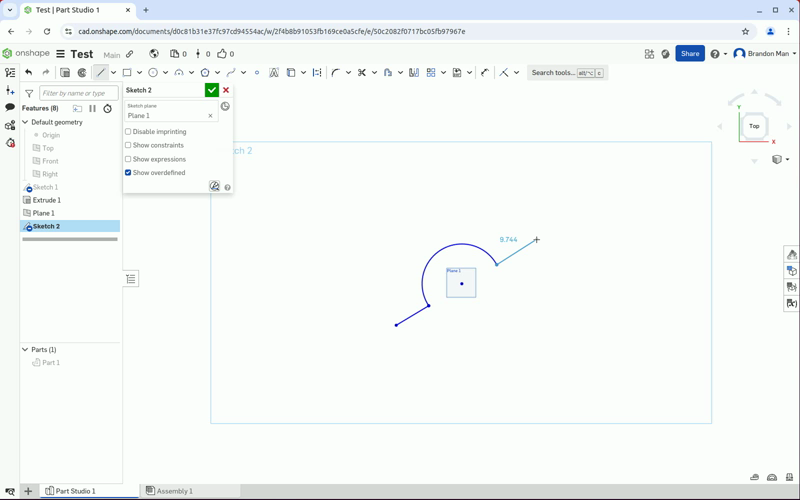
mouse_move(396, 240)
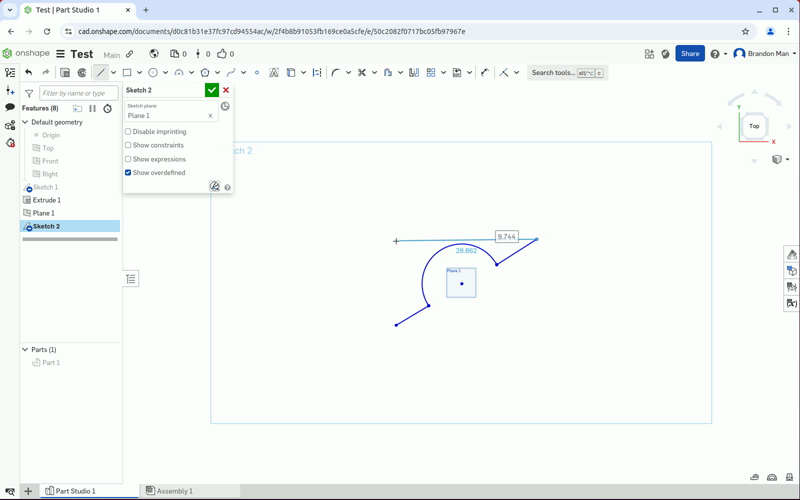
click(396, 240)
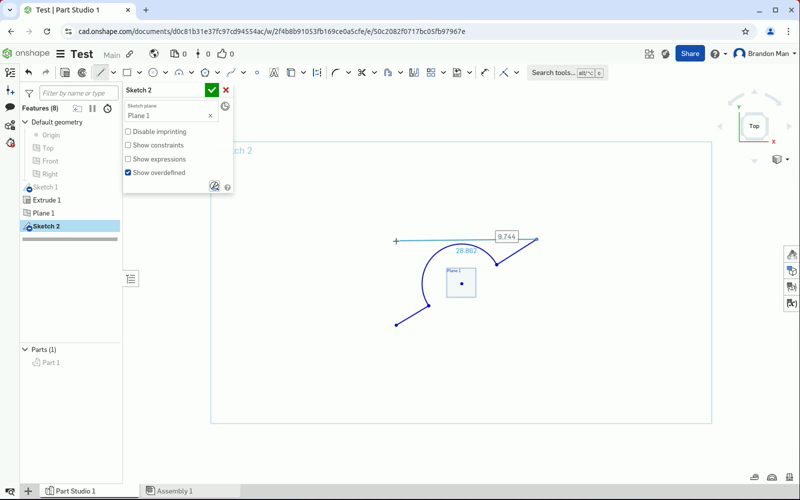
key_up(shift)
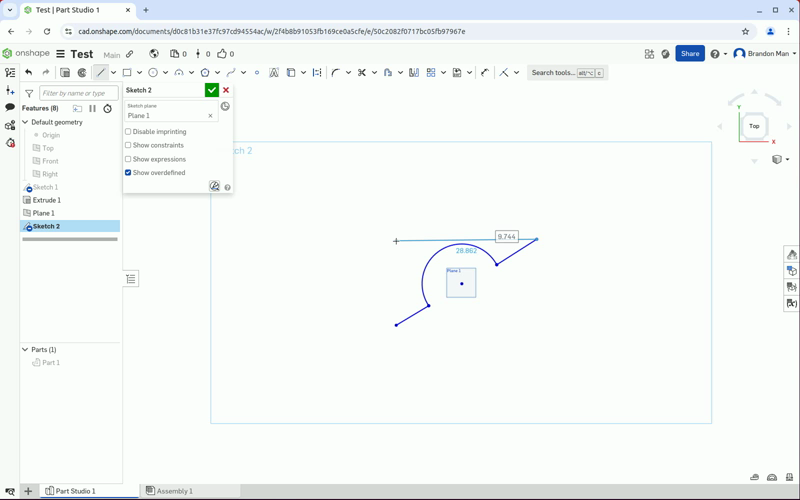
key_down(shift)
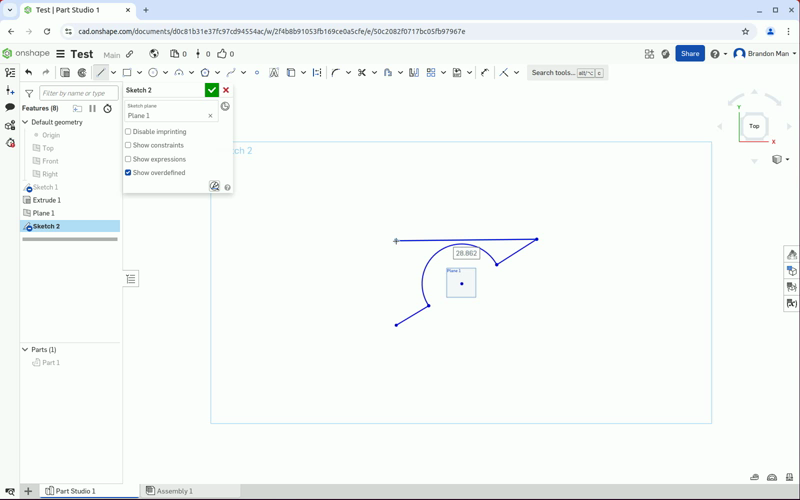
mouse_move(396, 325)
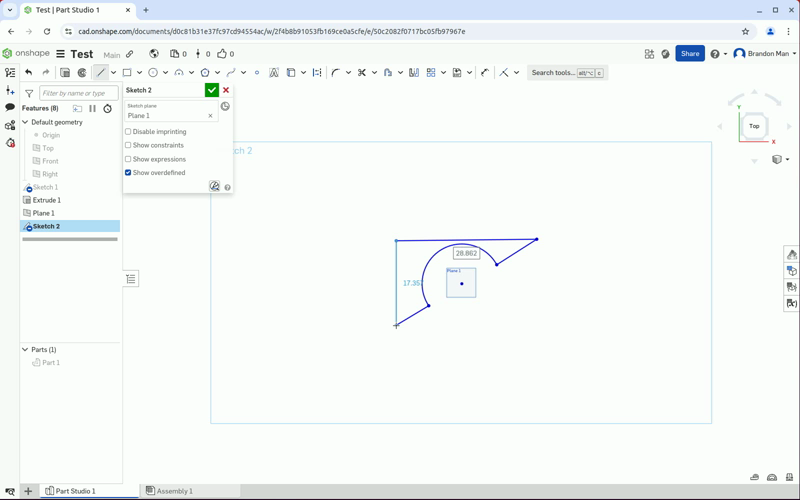
key_up(shift)
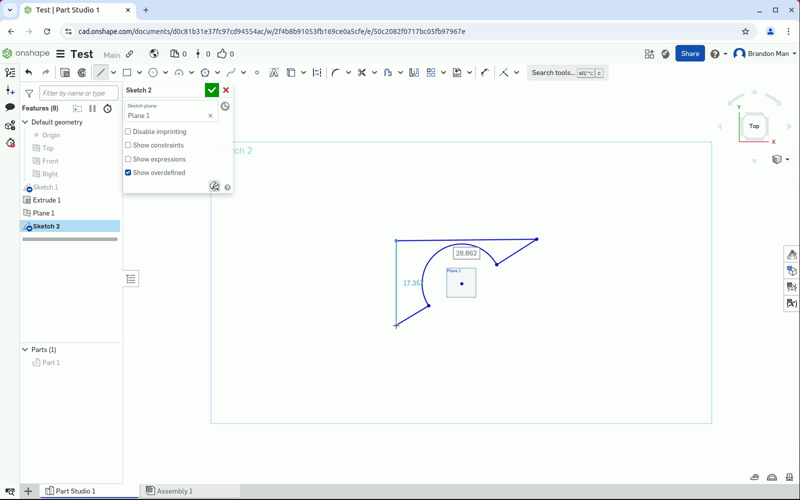
click(396, 325)
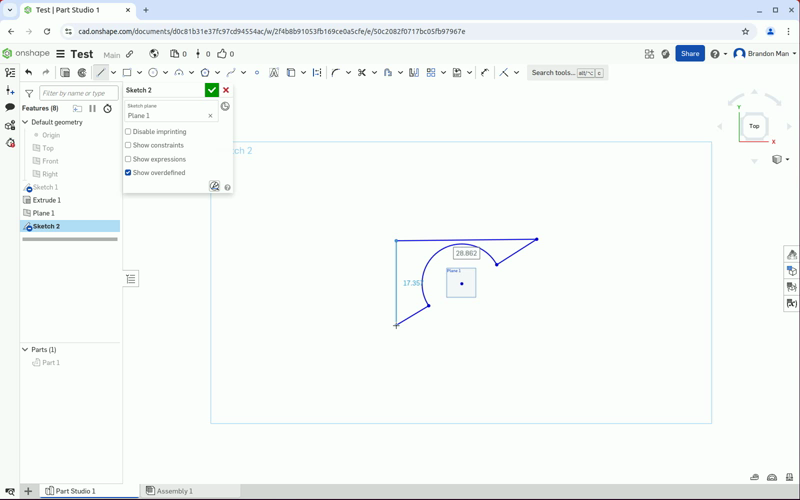
key(esc)
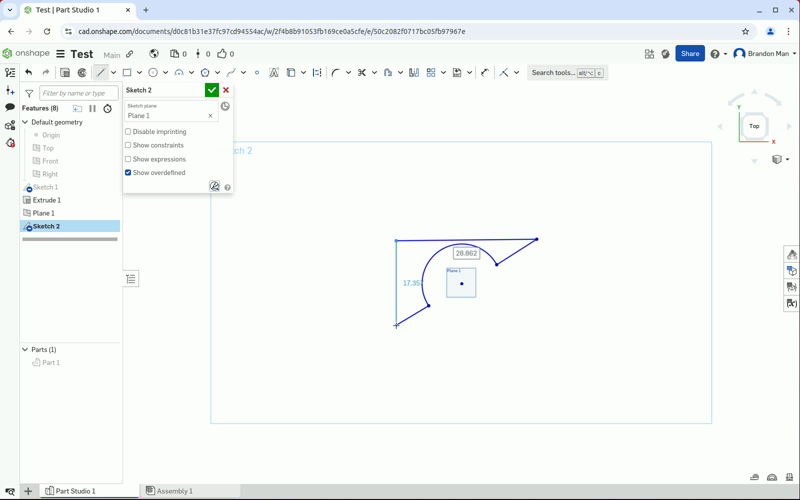
mouse_move(408, 272)
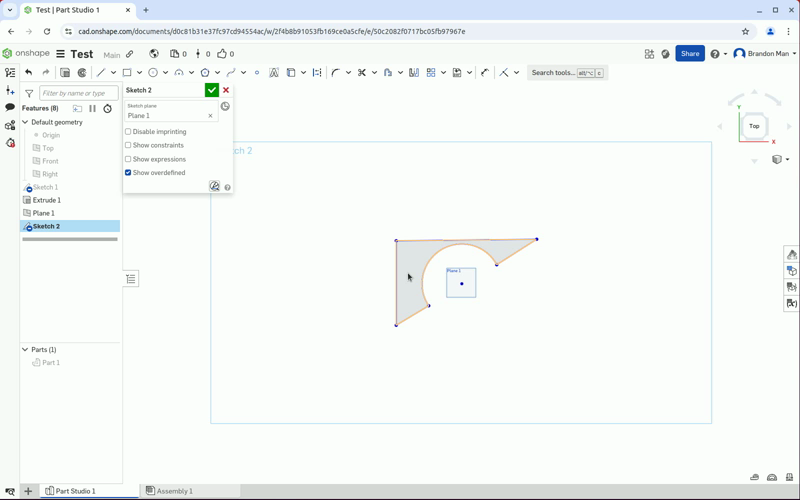
click(408, 272)
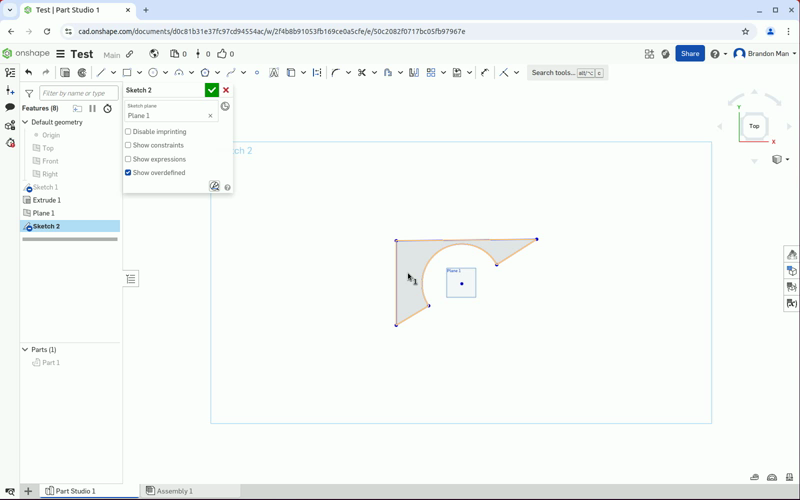
mouse_move(73, 352)
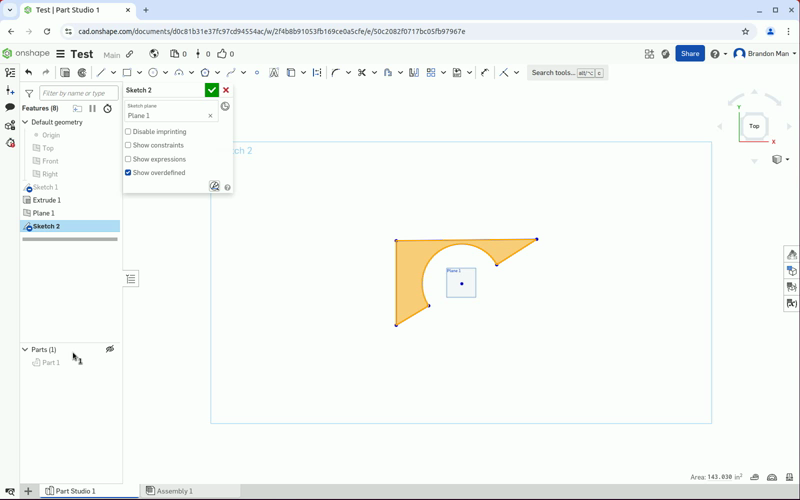
key(shift+y)
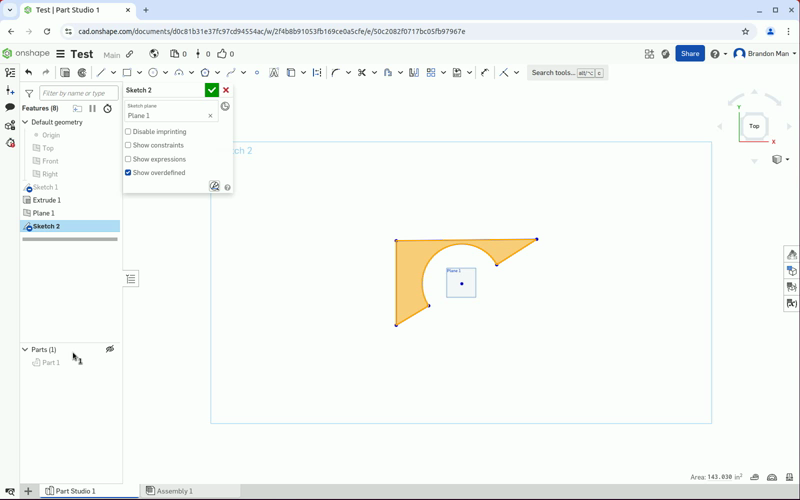
key(shift+e)
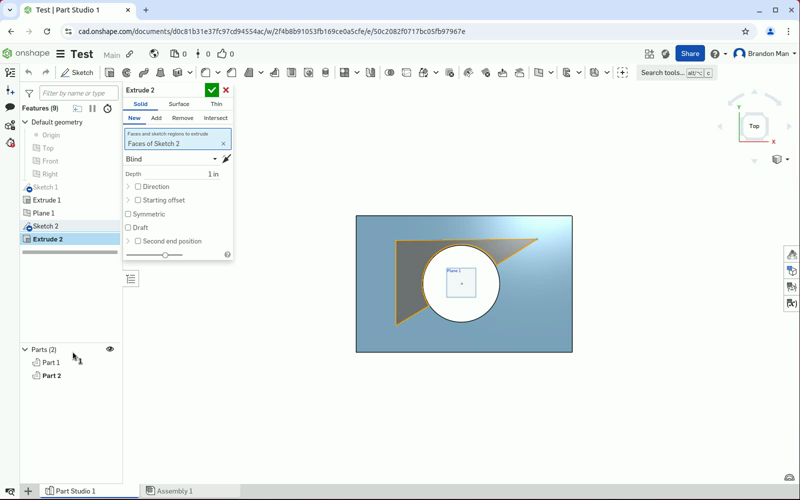
mouse_move(143, 106)
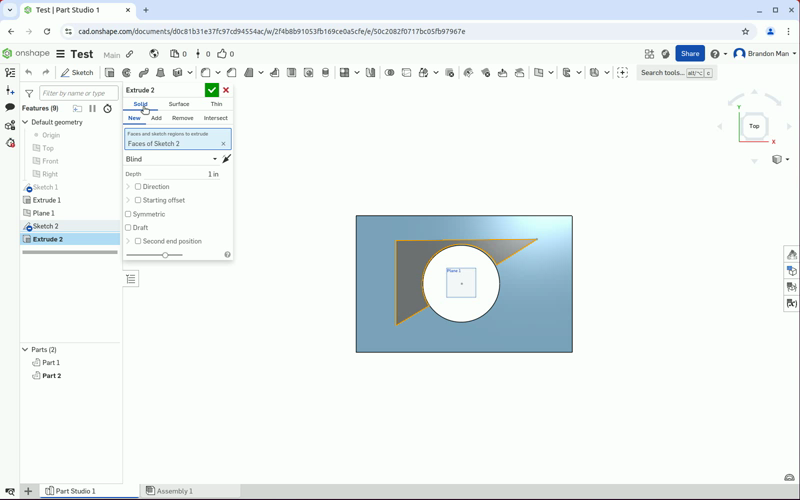
click(143, 106)
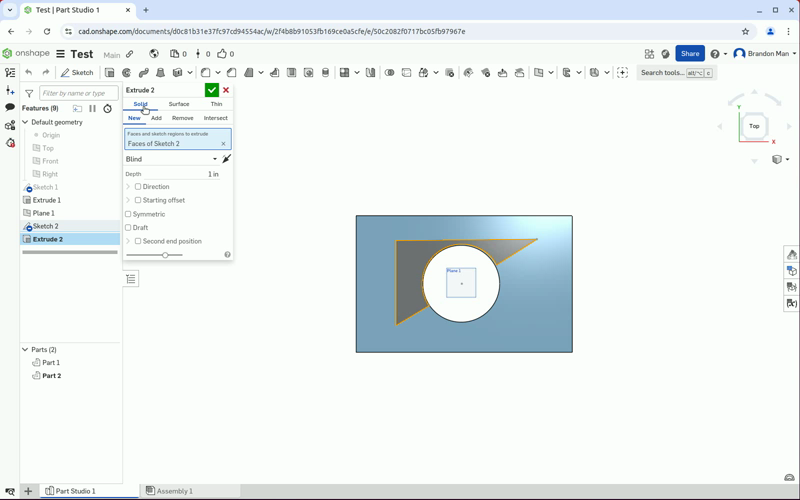
mouse_move(137, 120)
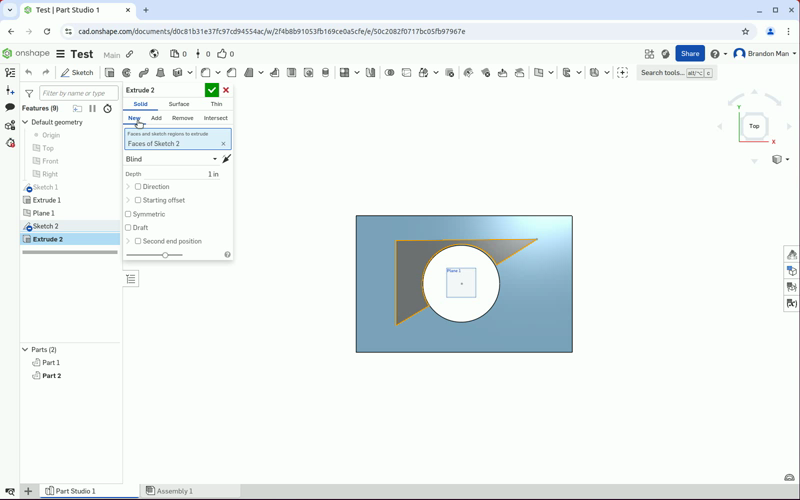
click(137, 120)
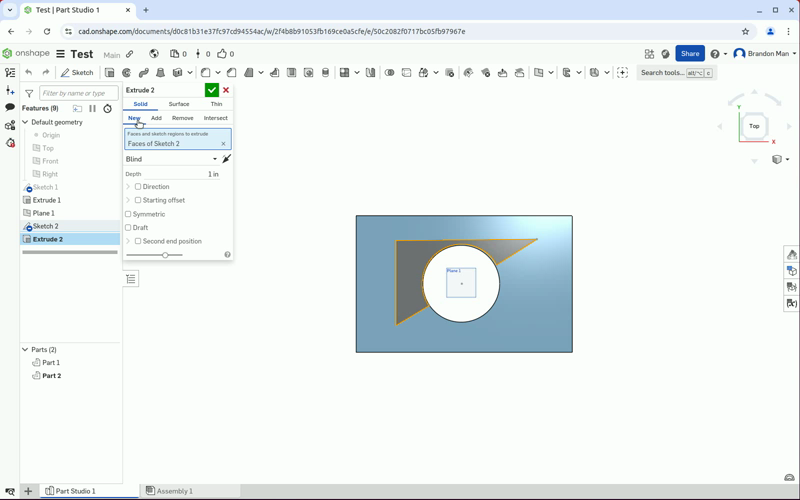
key(tab, 4)
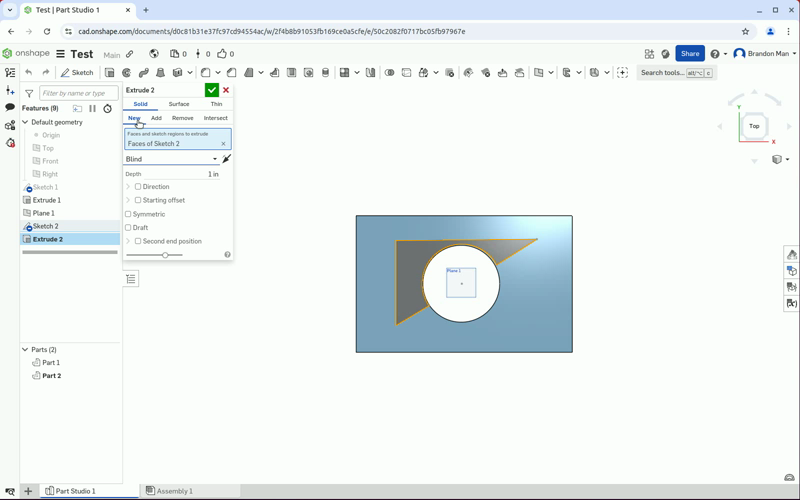
text(11.073)
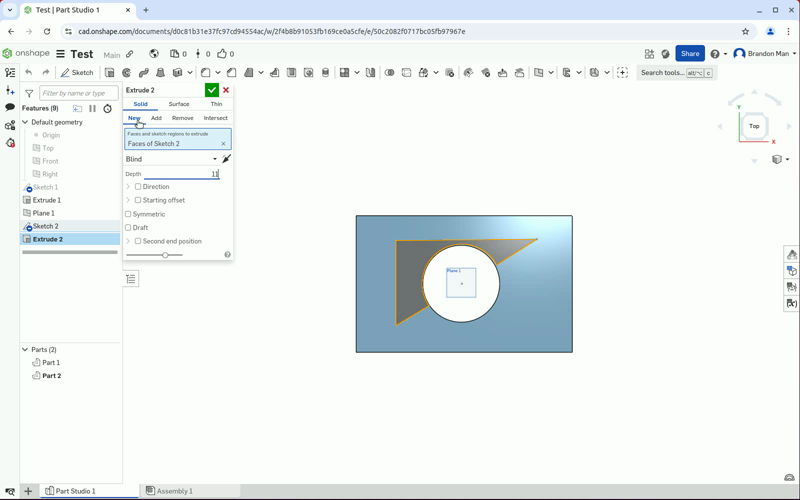
key(enter)
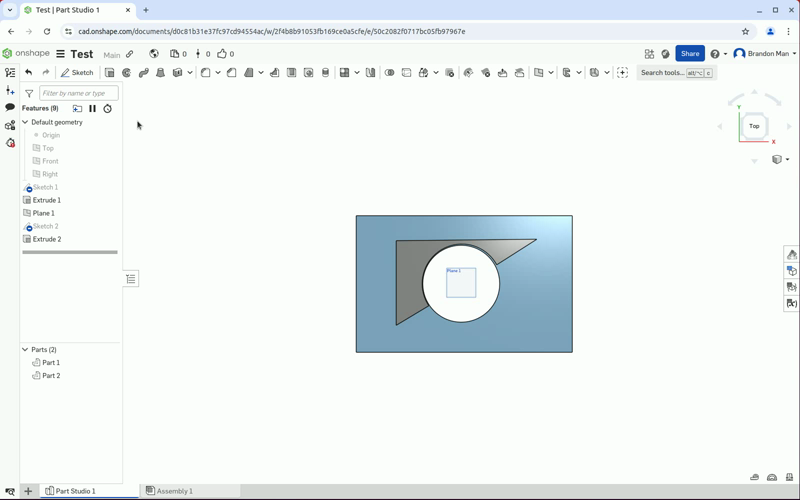
key(shift+h)
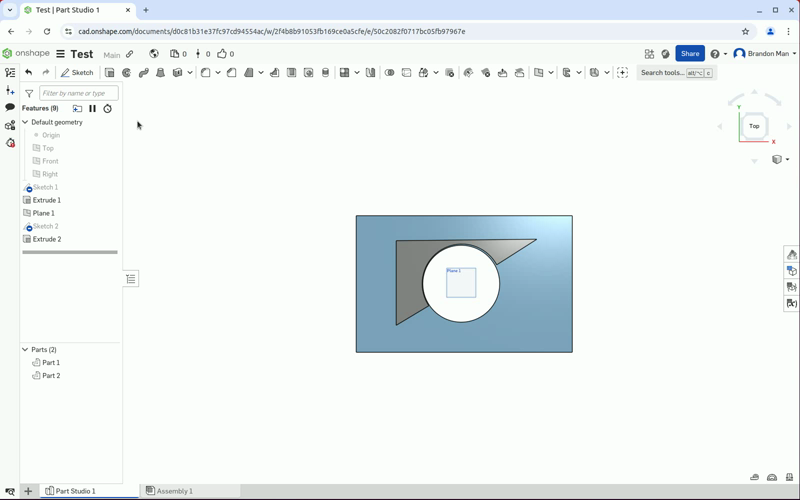
key(shift+h)
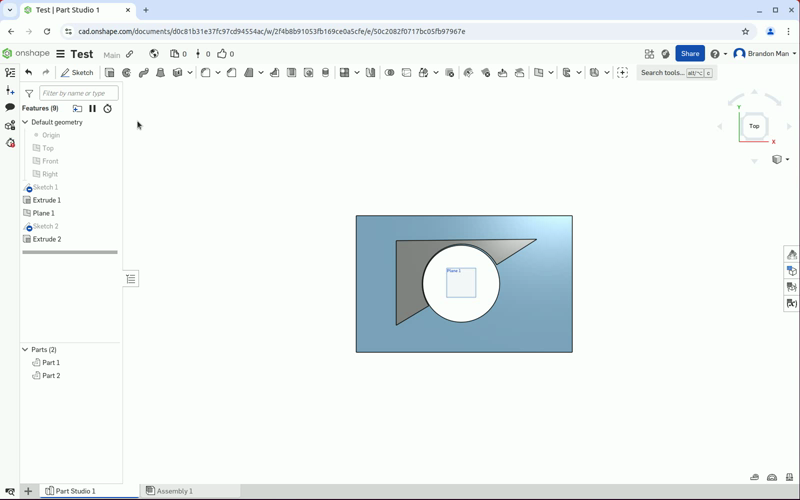
mouse_move(73, 189)
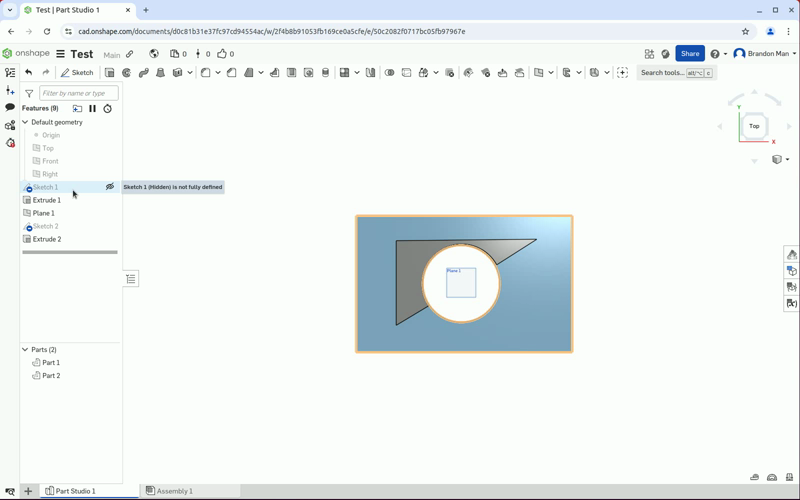
click(73, 189)
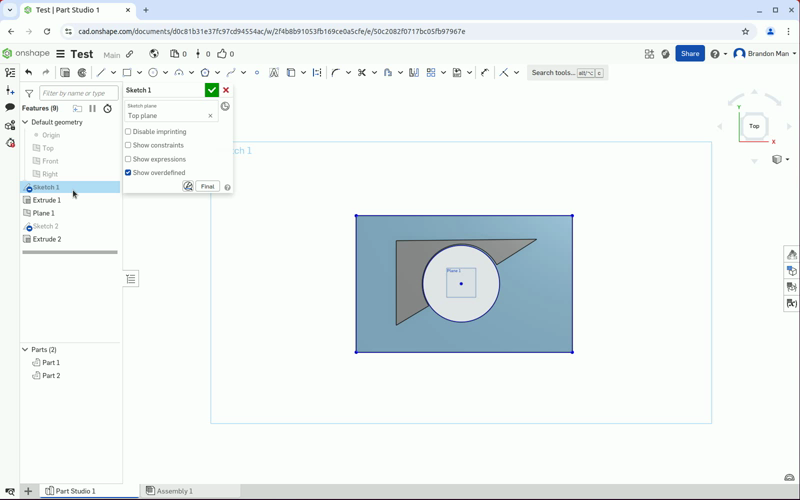
mouse_move(229, 92)
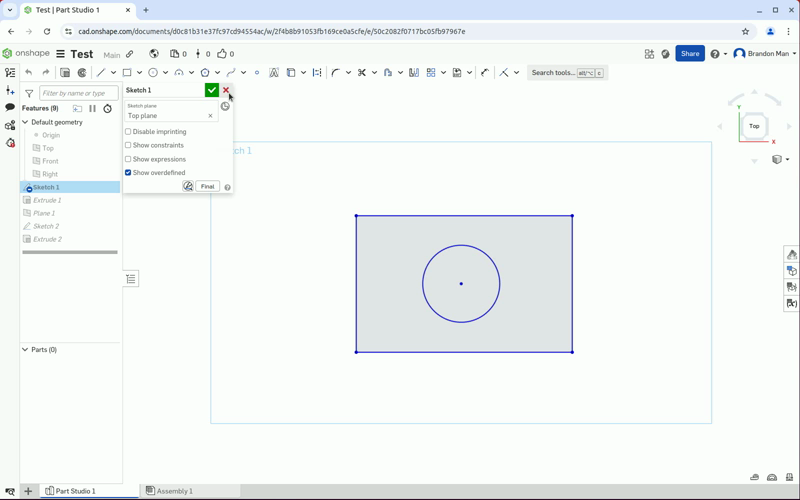
click(229, 92)
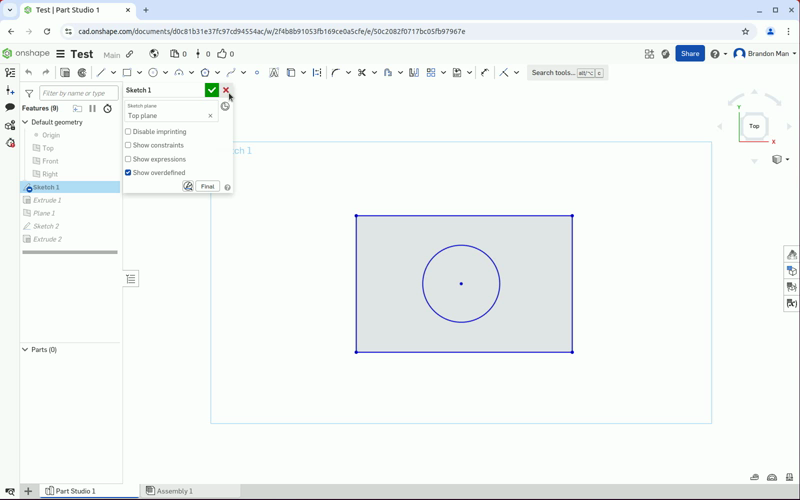
key(shift+s)
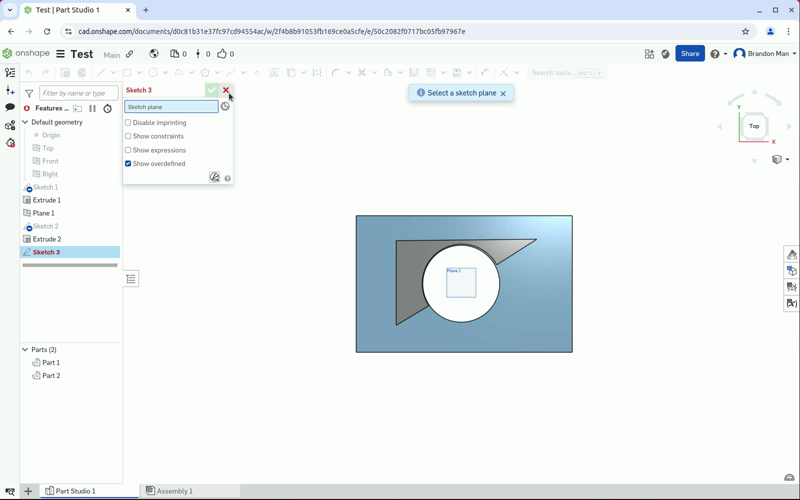
mouse_move(73, 215)
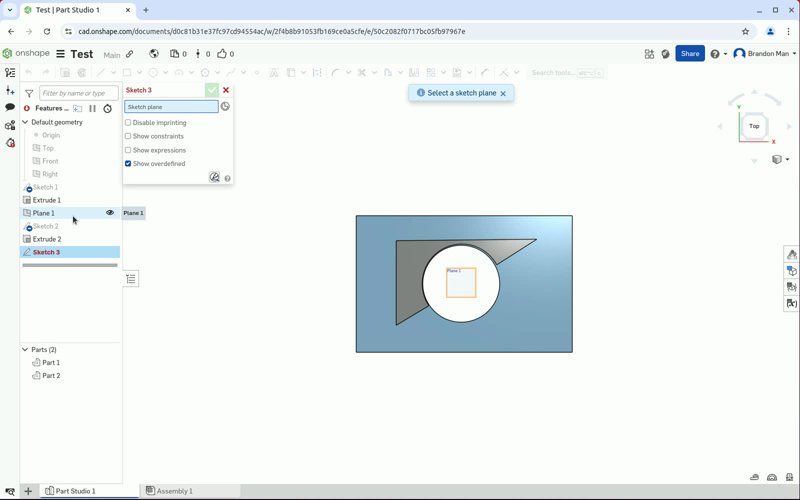
click(73, 215)
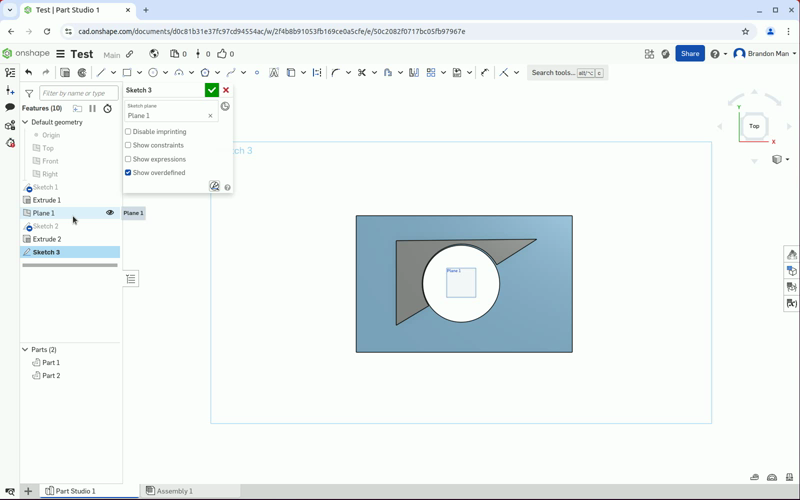
mouse_move(73, 352)
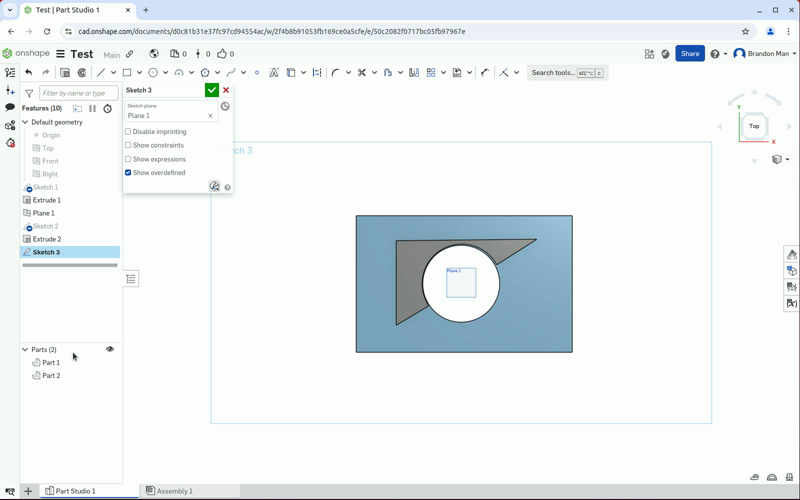
key(y)
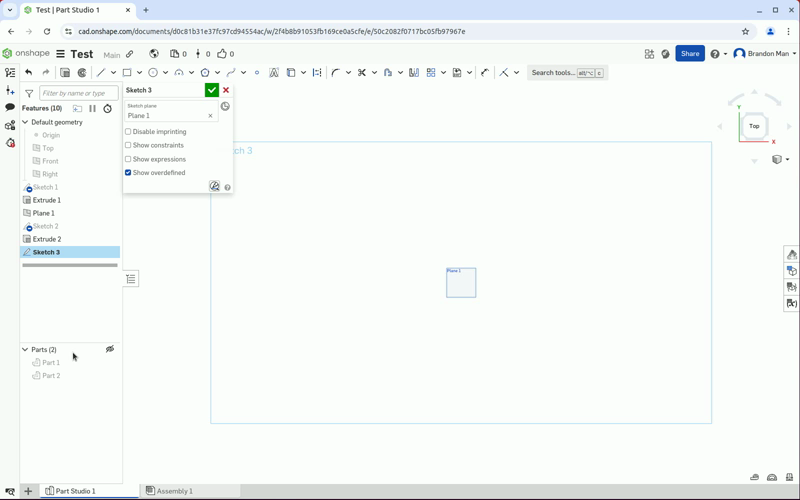
key(l)
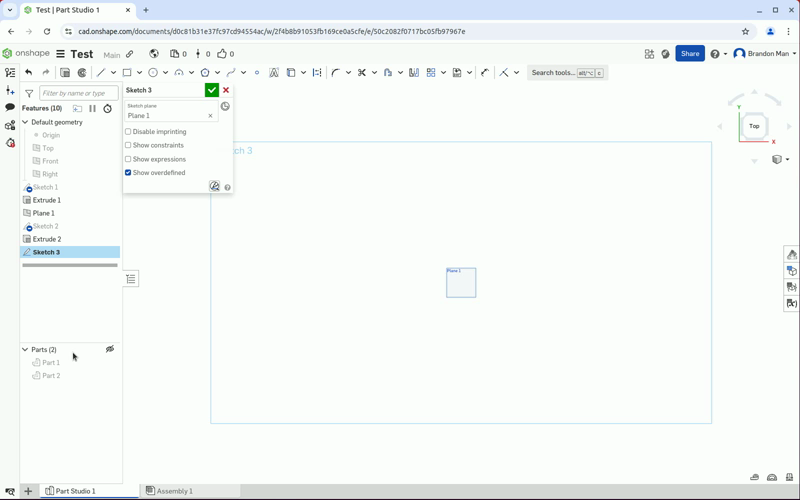
key_down(shift)
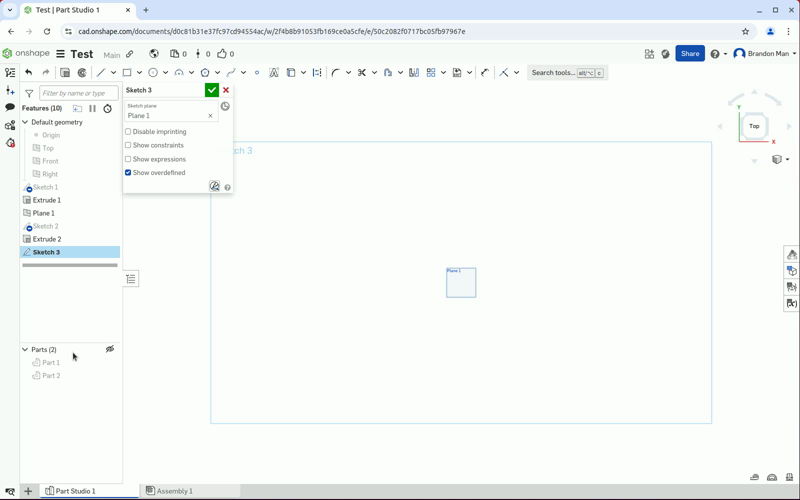
mouse_move(427, 305)
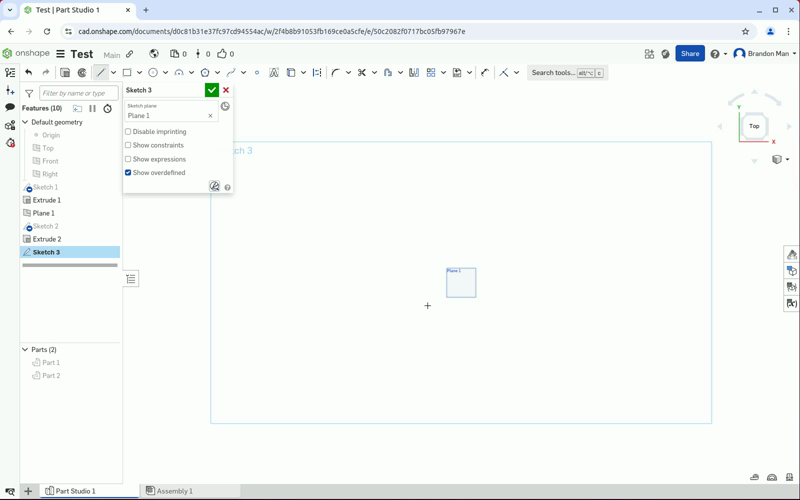
click(427, 305)
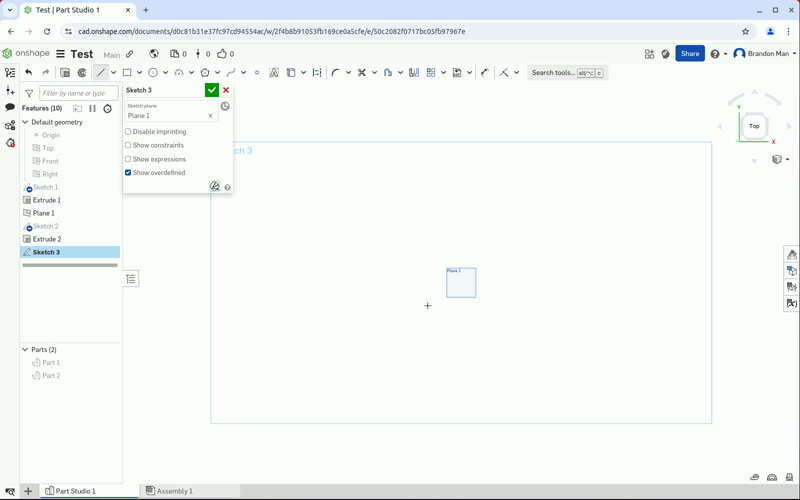
key_up(shift)
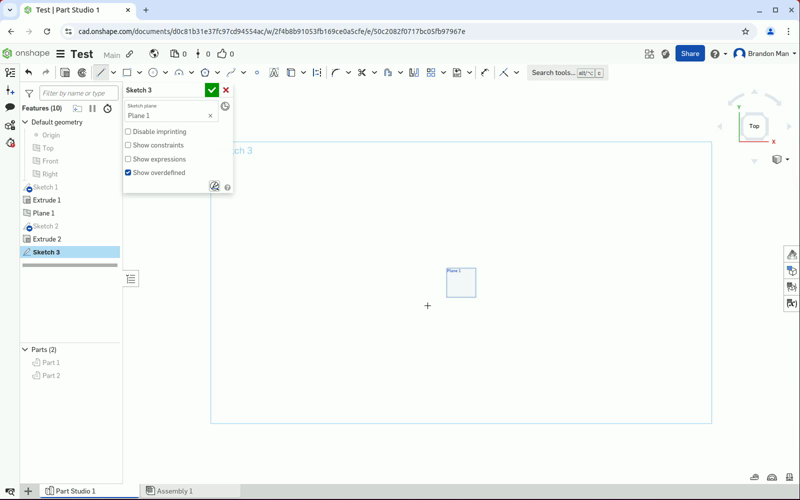
key_down(shift)
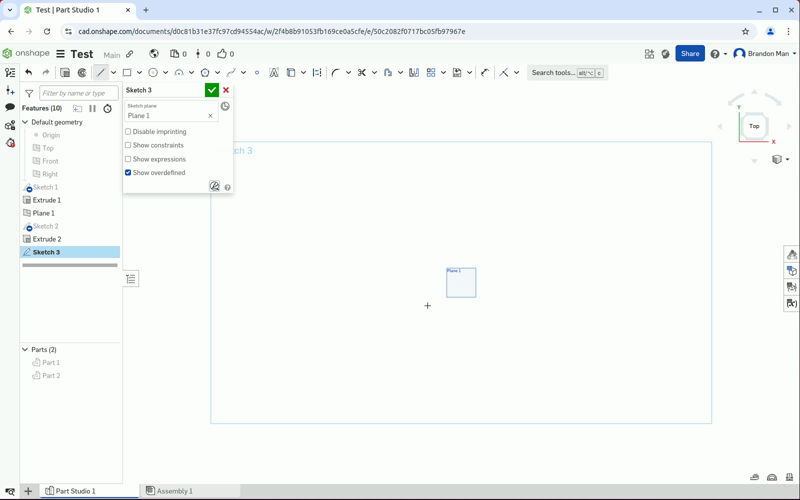
mouse_move(496, 263)
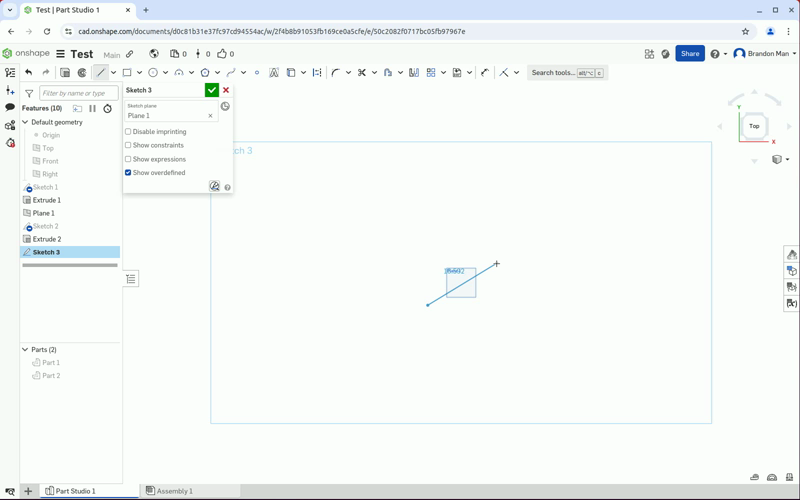
click(496, 263)
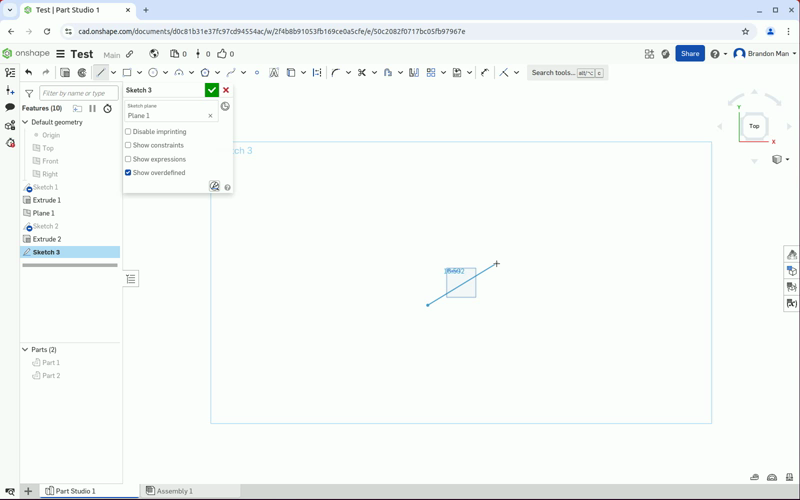
key_up(shift)
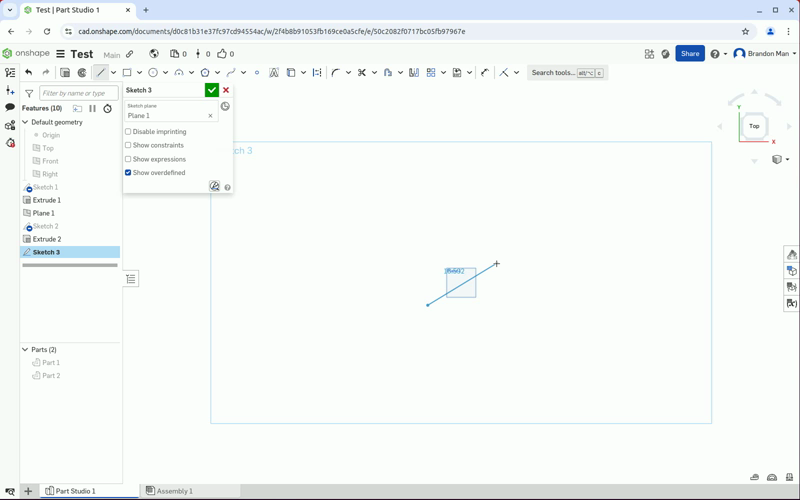
key(esc)
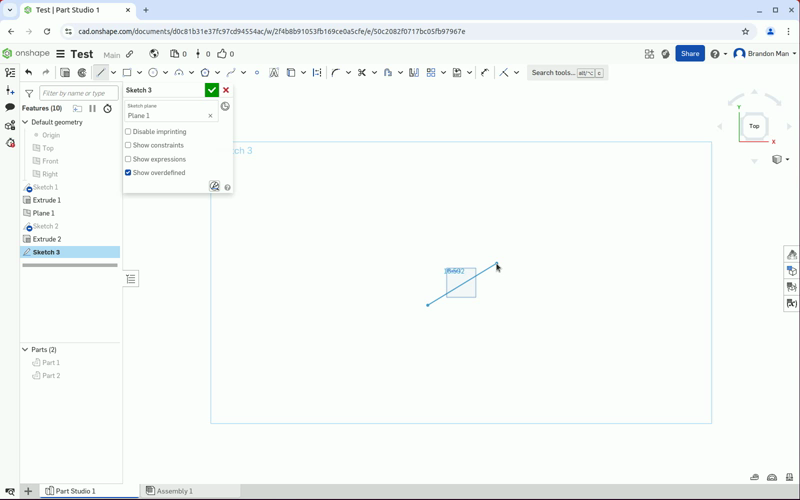
key(a)
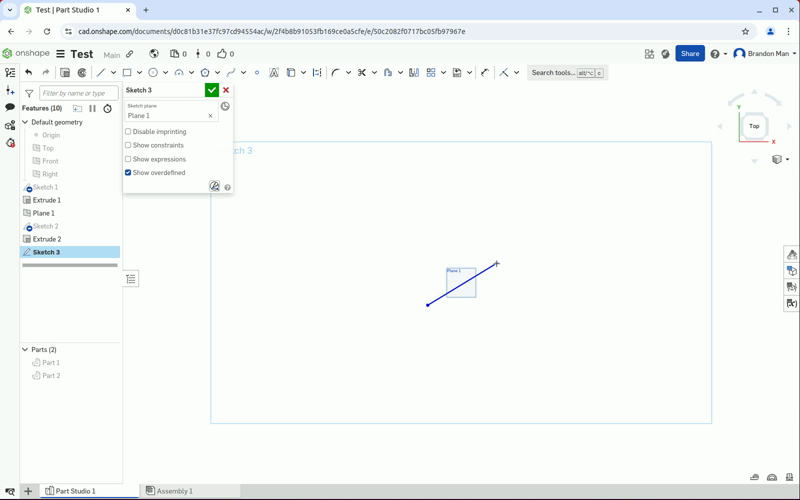
mouse_move(496, 263)
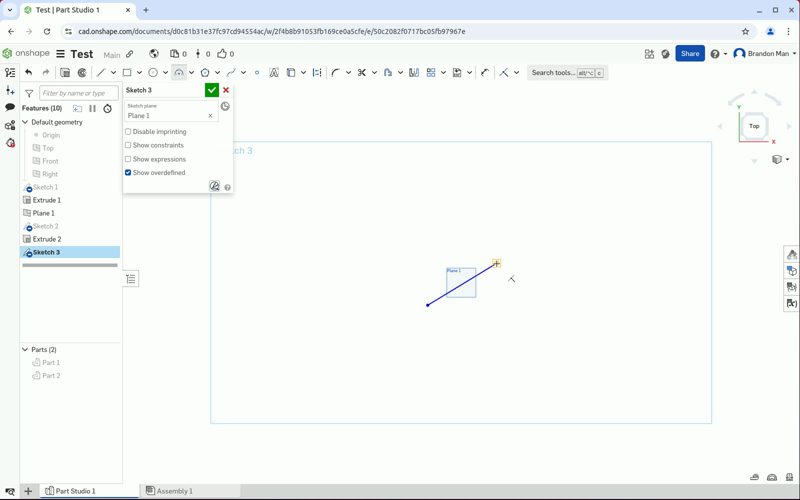
click(496, 263)
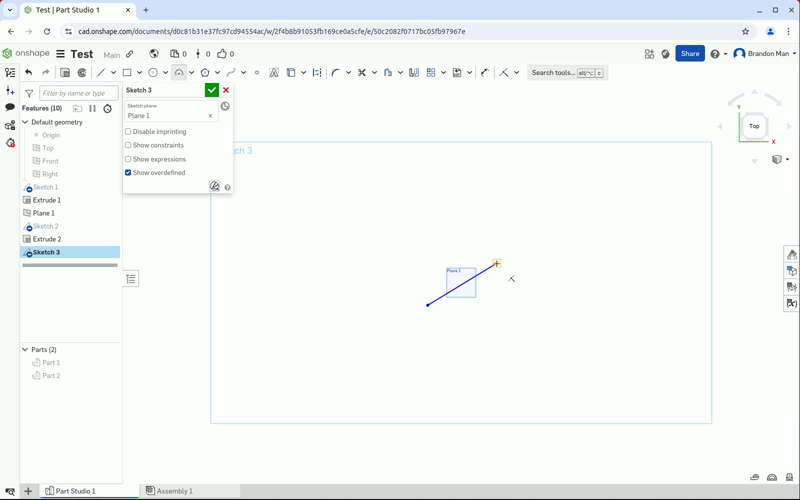
mouse_move(427, 305)
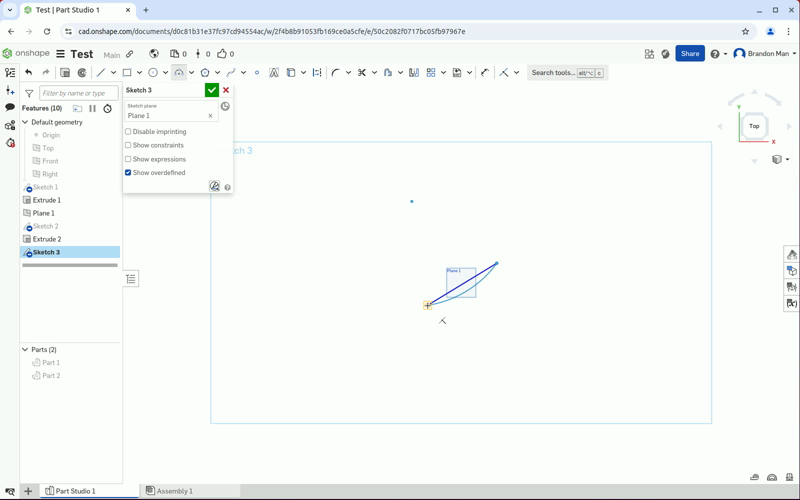
click(427, 305)
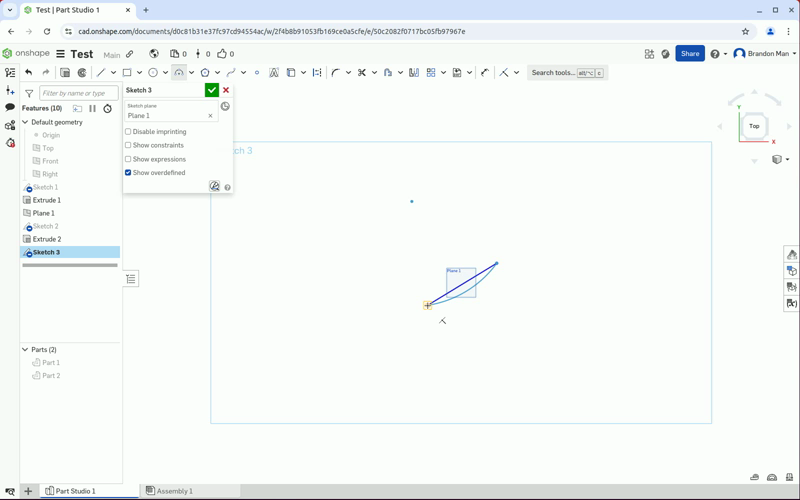
key_down(shift)
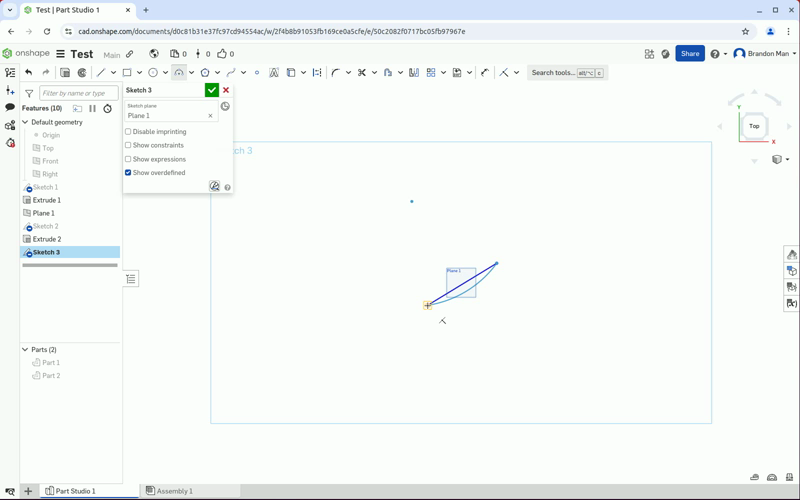
mouse_move(440, 248)
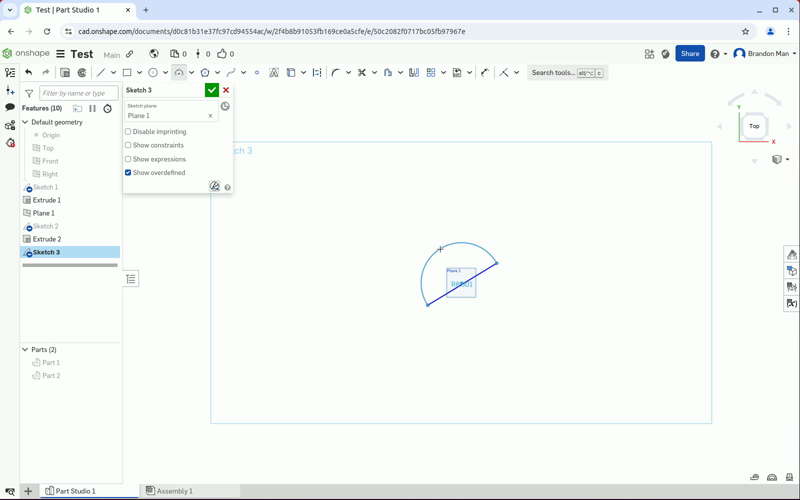
click(440, 248)
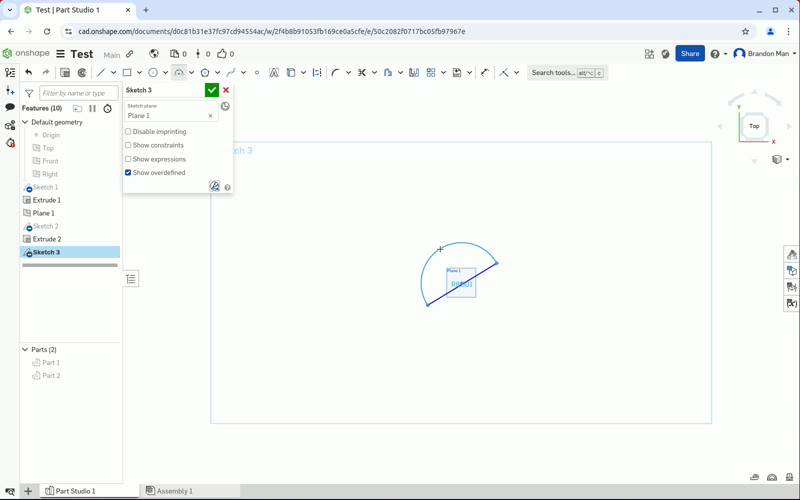
key_up(shift)
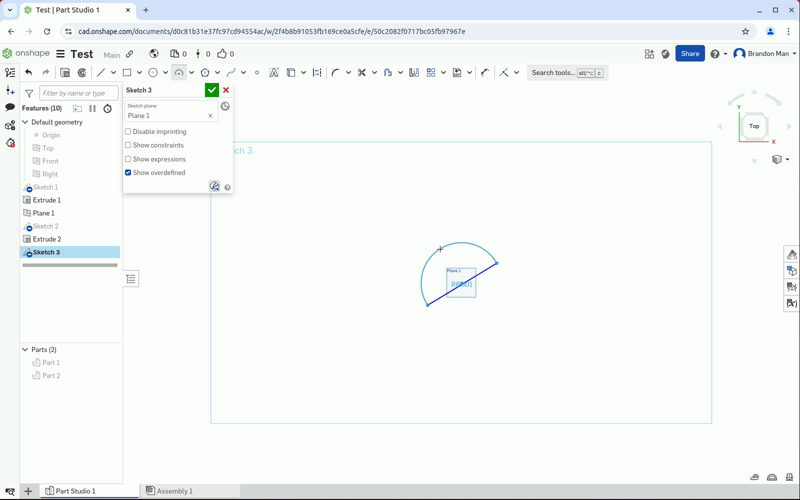
key(esc)
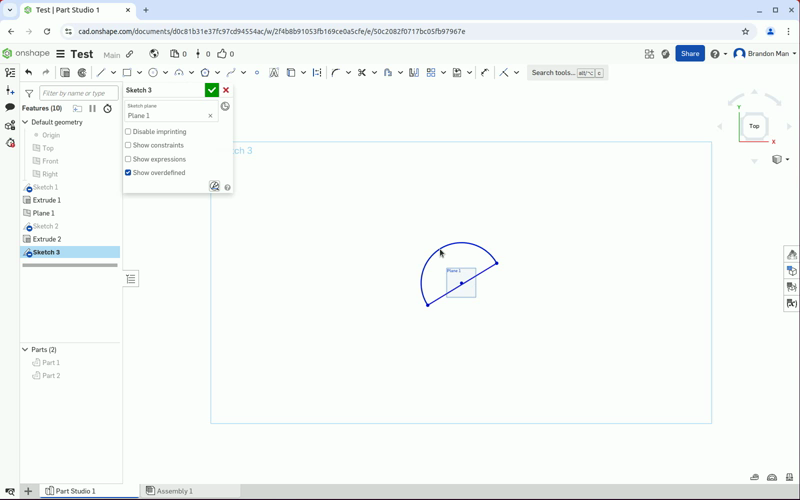
mouse_move(444, 283)
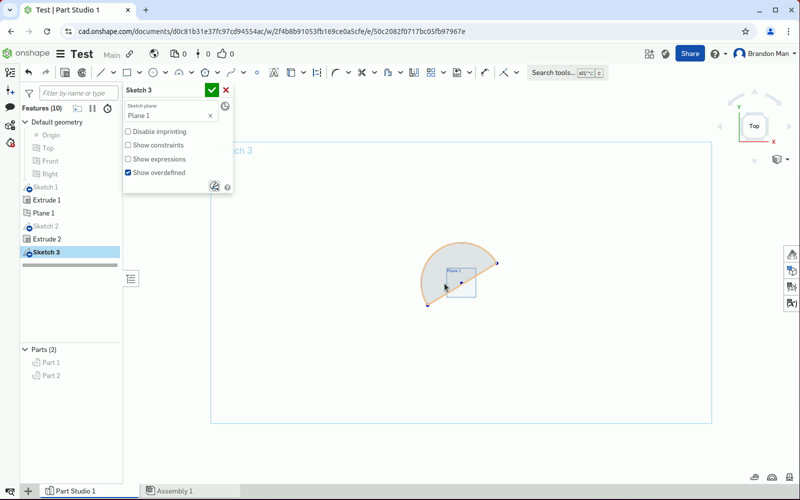
click(444, 283)
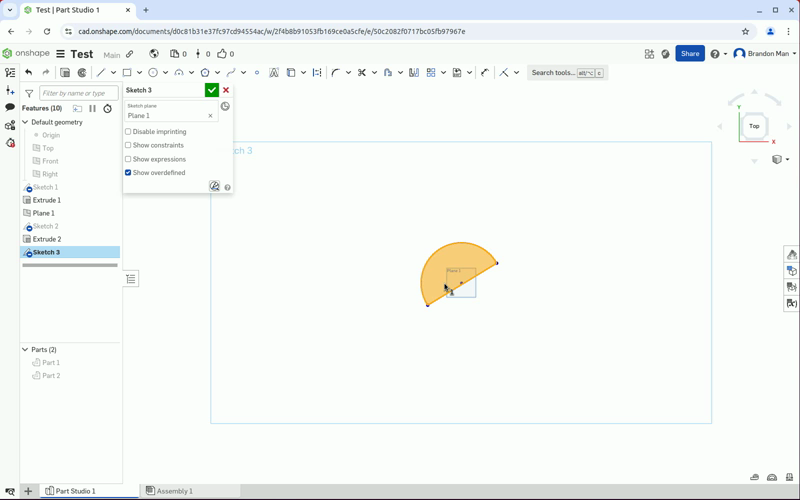
mouse_move(73, 352)
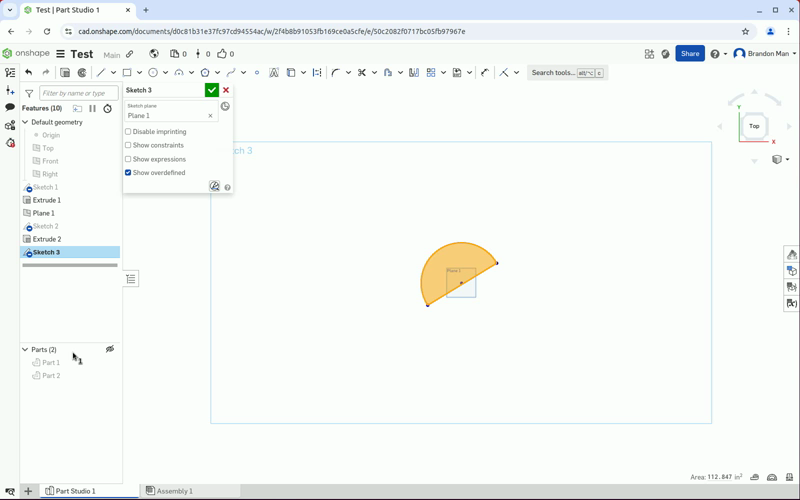
key(shift+y)
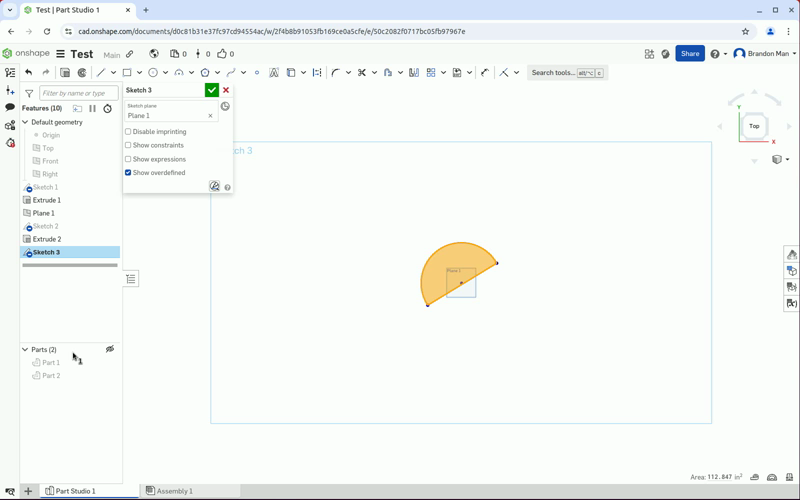
key(shift+e)
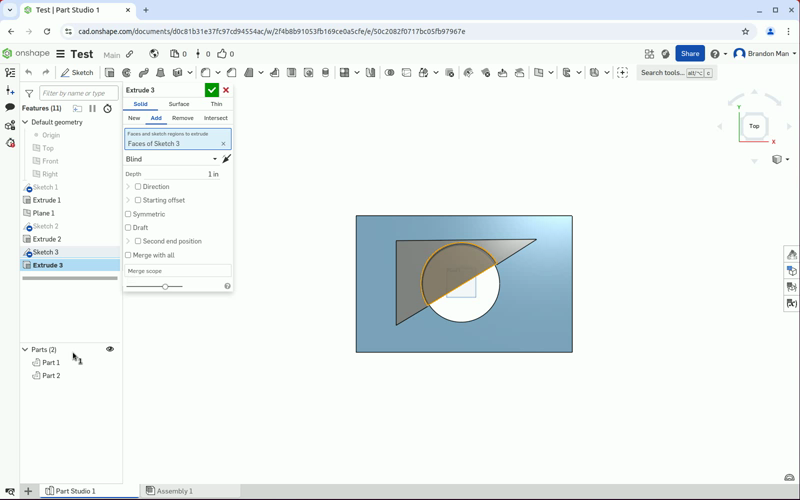
mouse_move(143, 106)
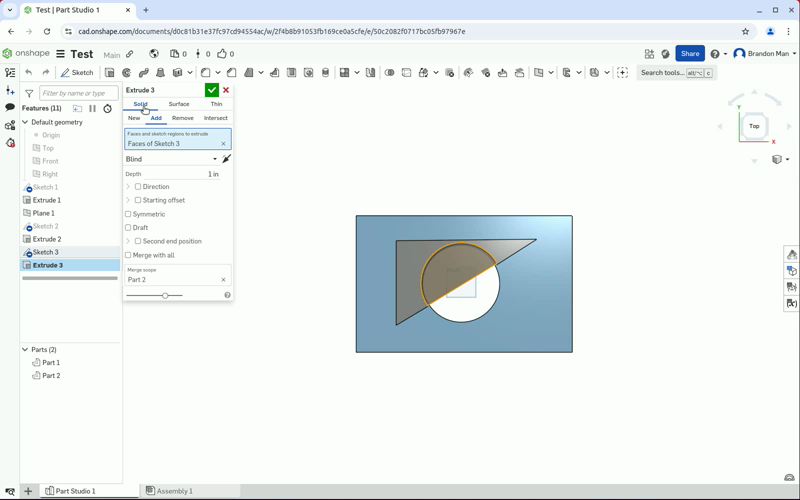
click(143, 106)
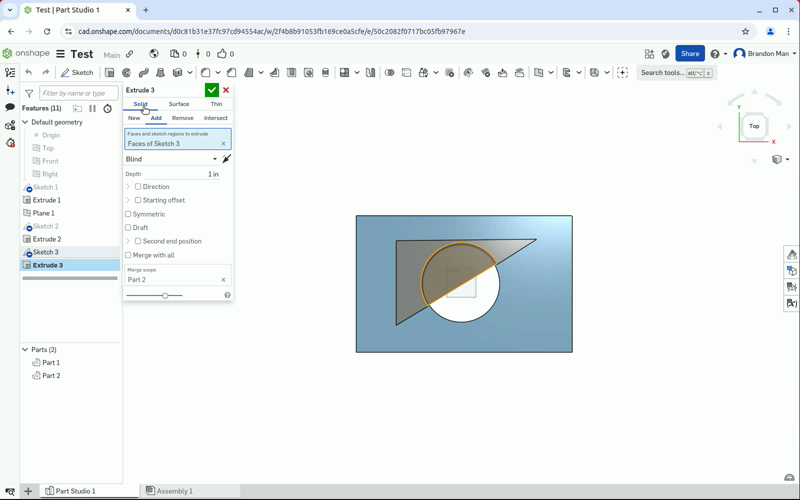
mouse_move(137, 120)
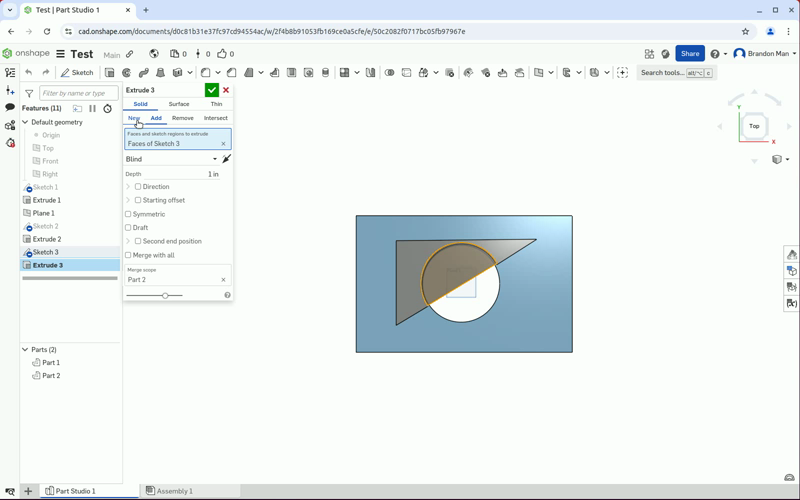
click(137, 120)
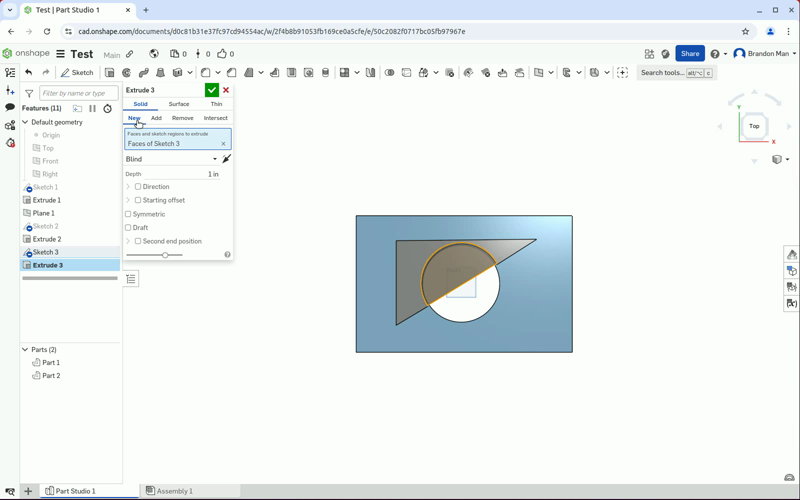
key(tab, 4)
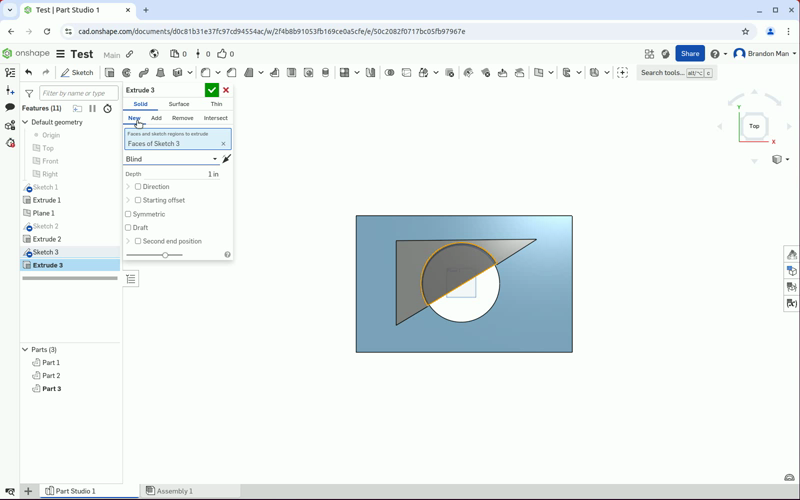
text(11.073)
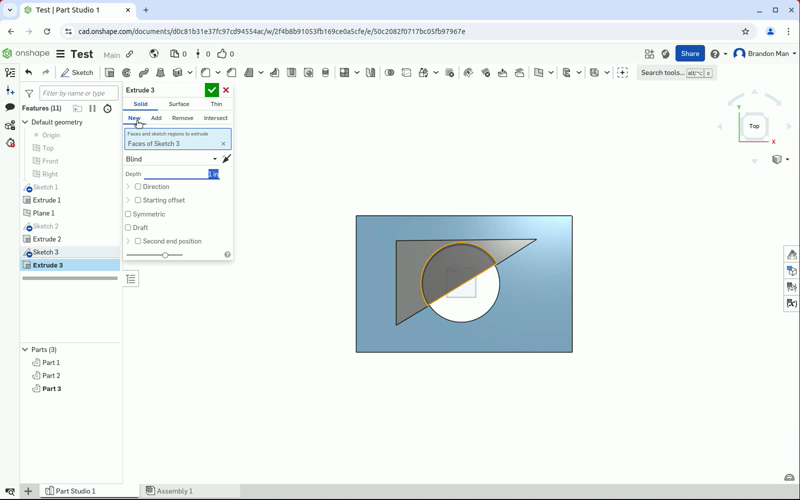
key(enter)
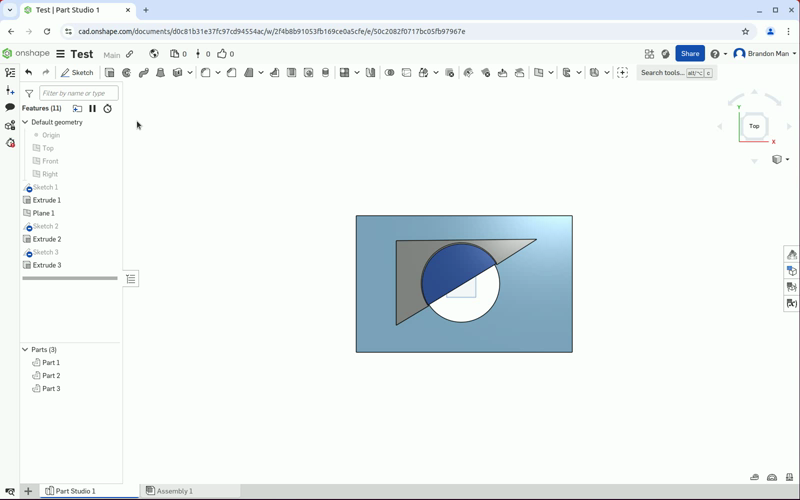
key(shift+h)
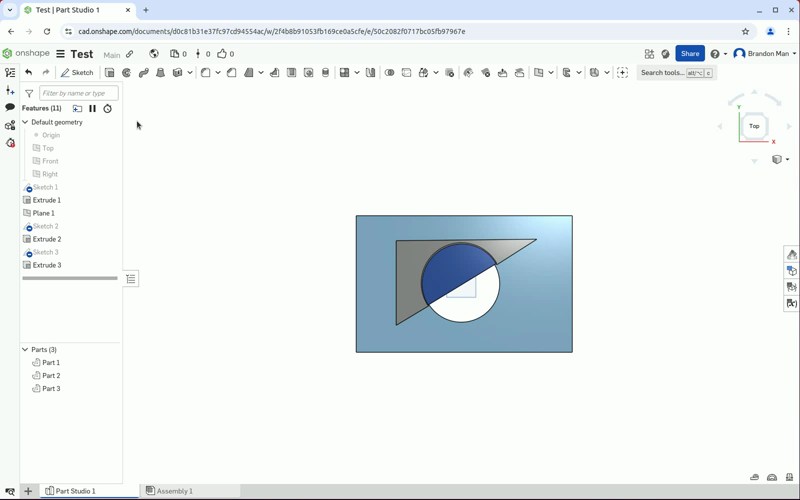
key(shift+h)
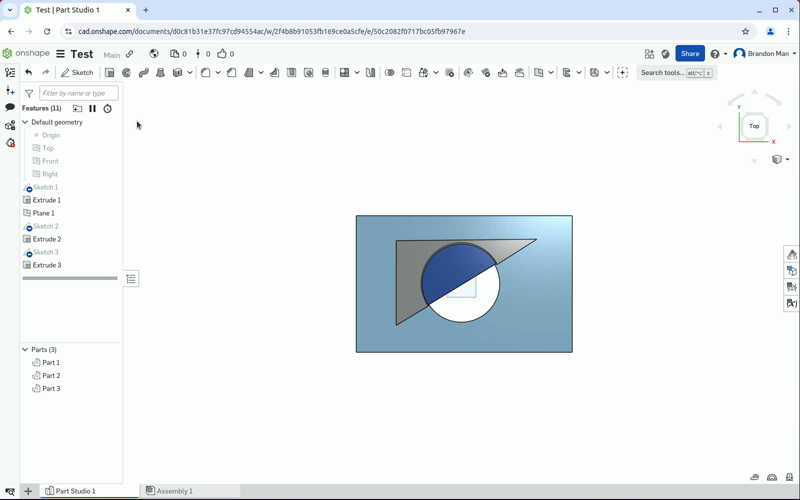
key(shift+7)
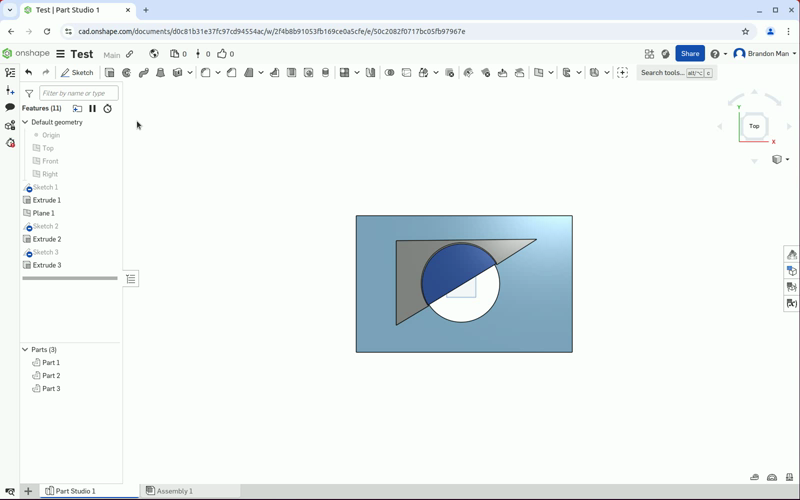
key(up, 3)
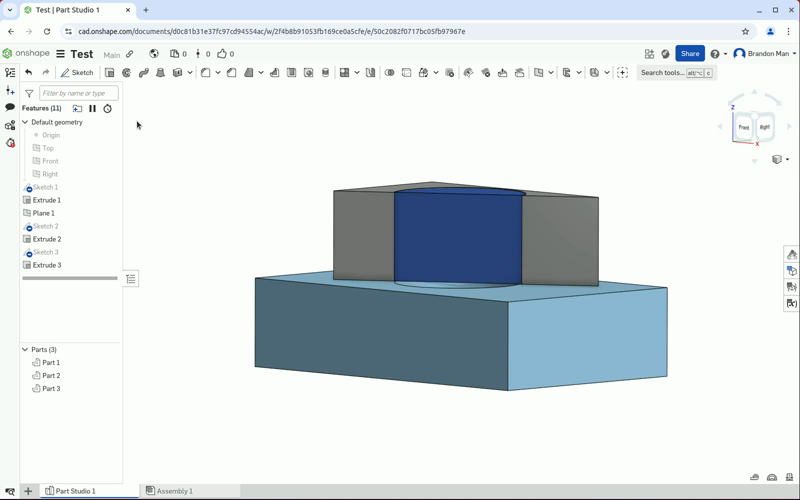
key(left, 3)
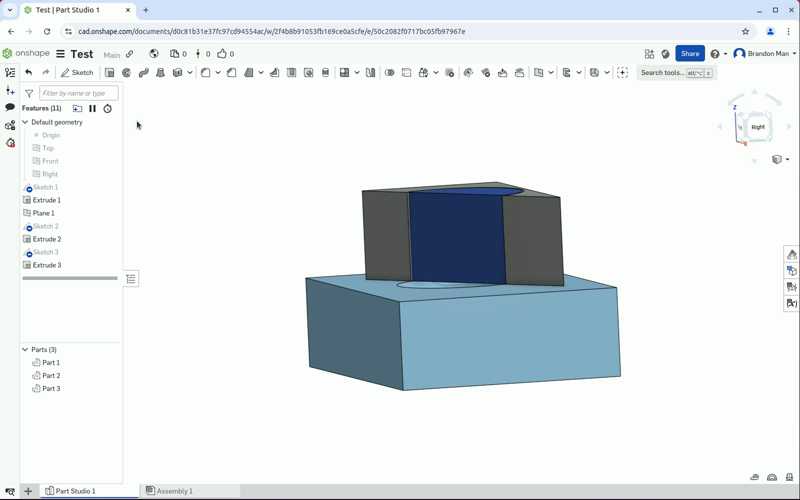
key(right, 3)
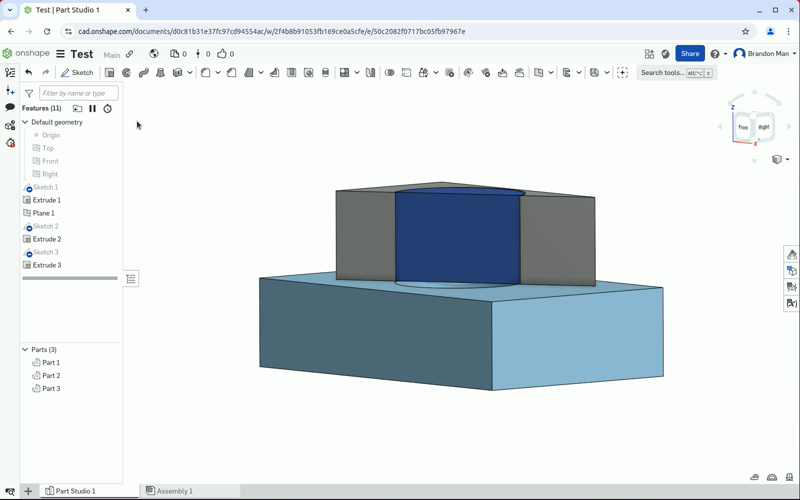
key(down, 3)
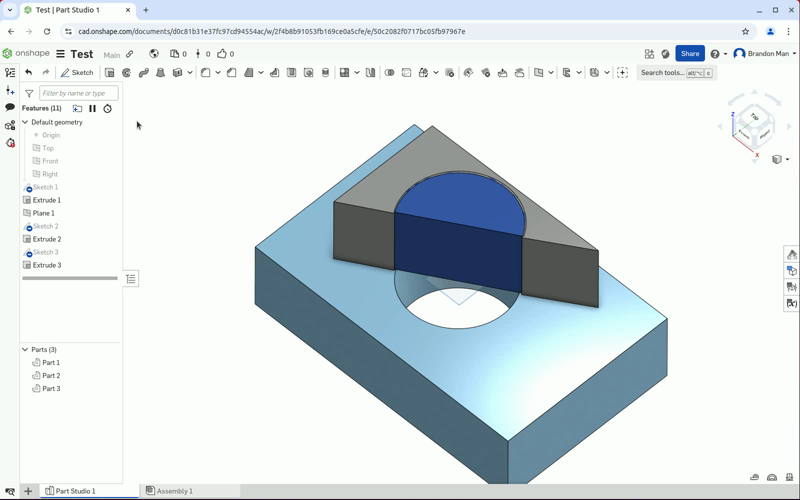
mouse_move(73, 189)
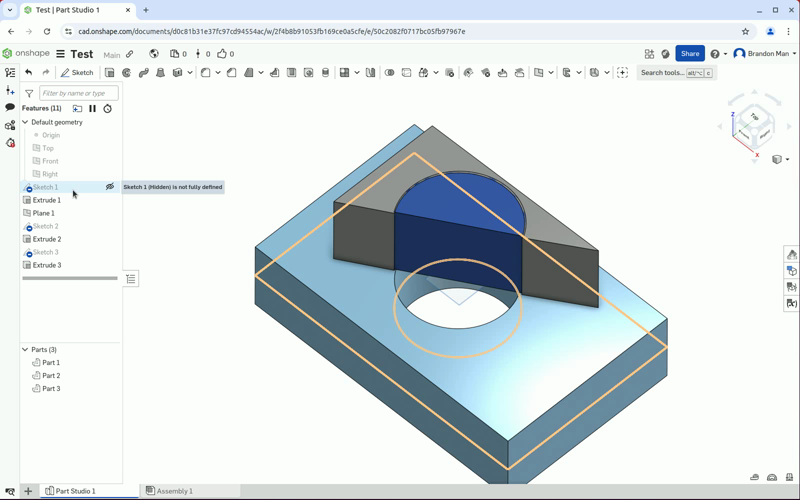
click(73, 189)